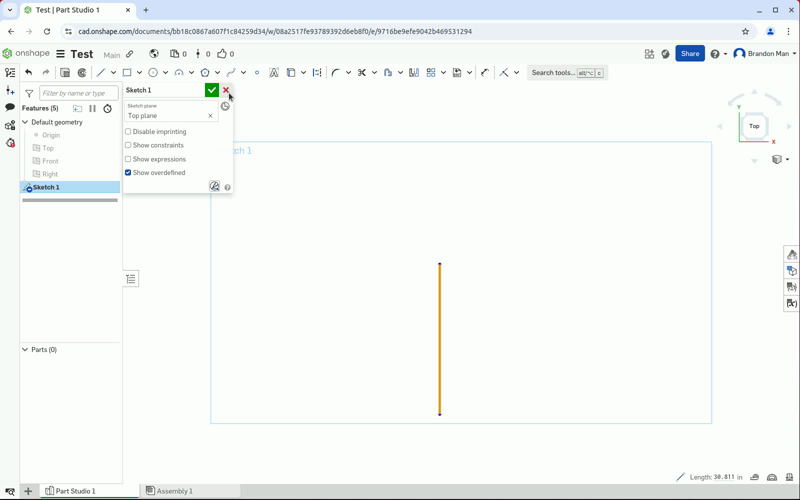
key(shift+h)
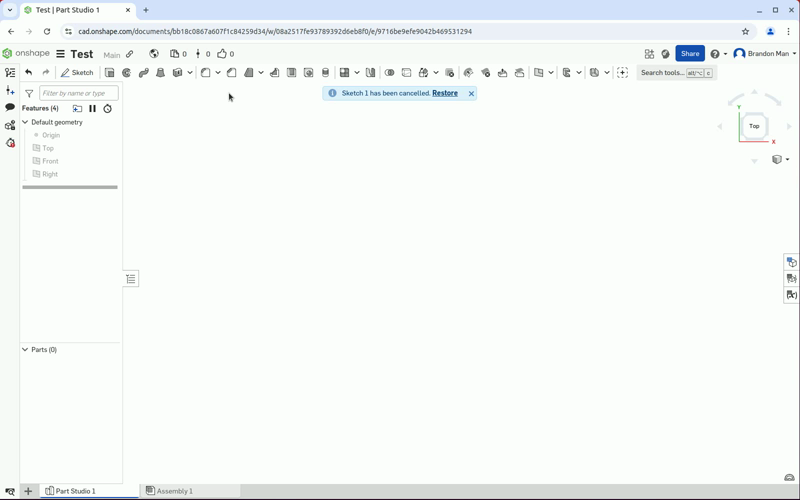
mouse_move(73, 352)
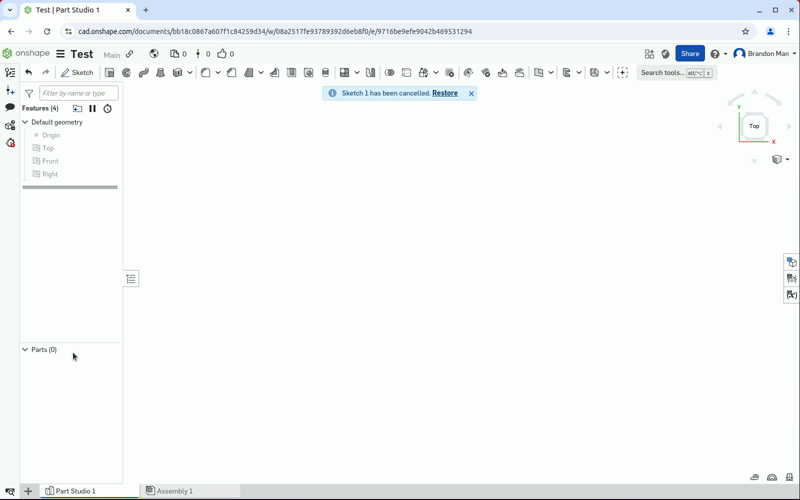
key(y)
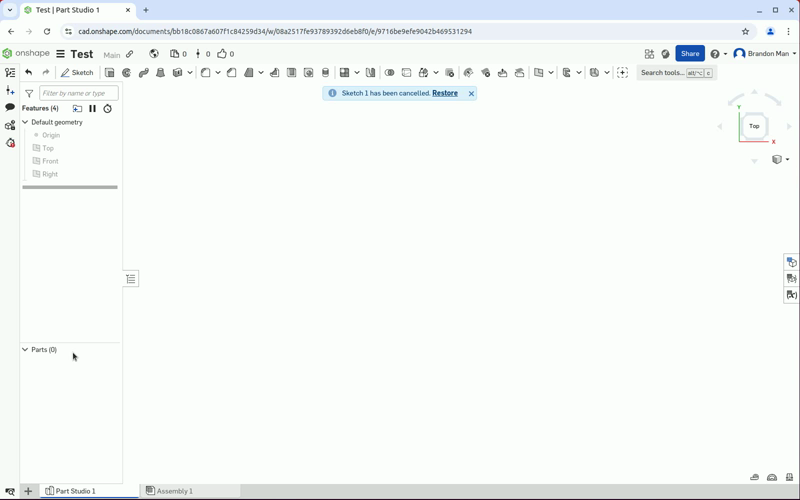
key(shift+p)
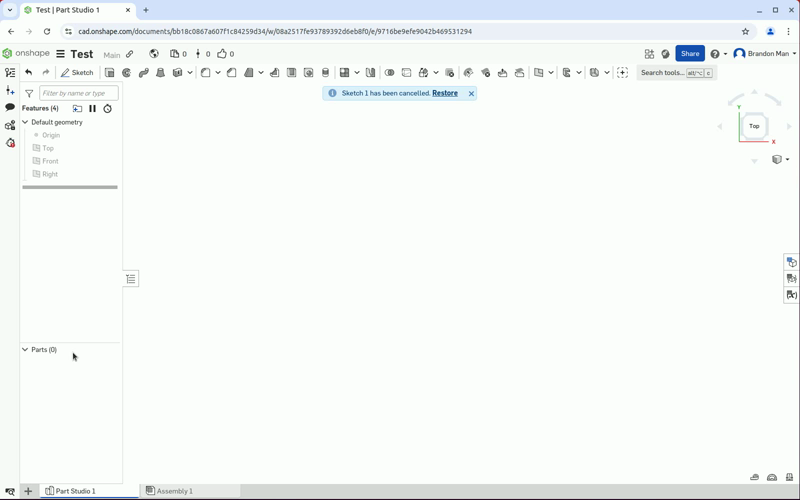
key(space)
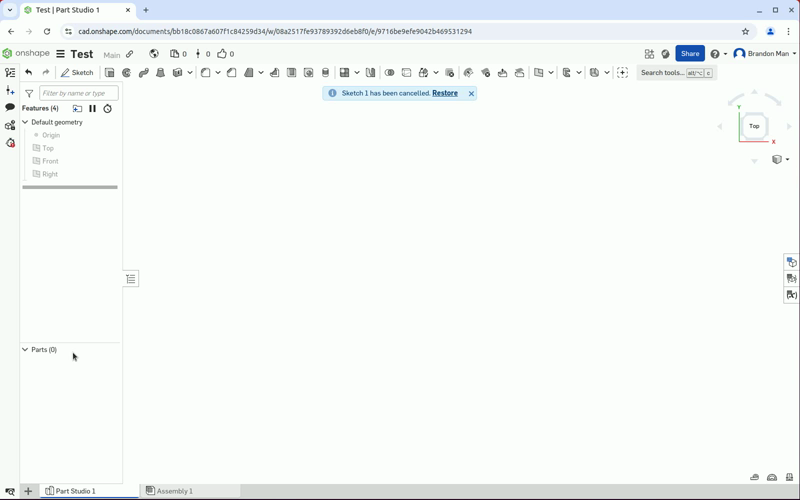
key_down(shift)
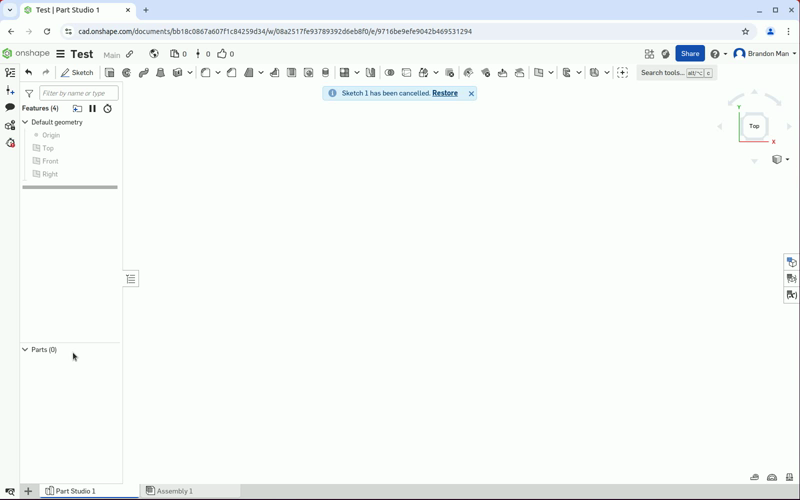
key(up)
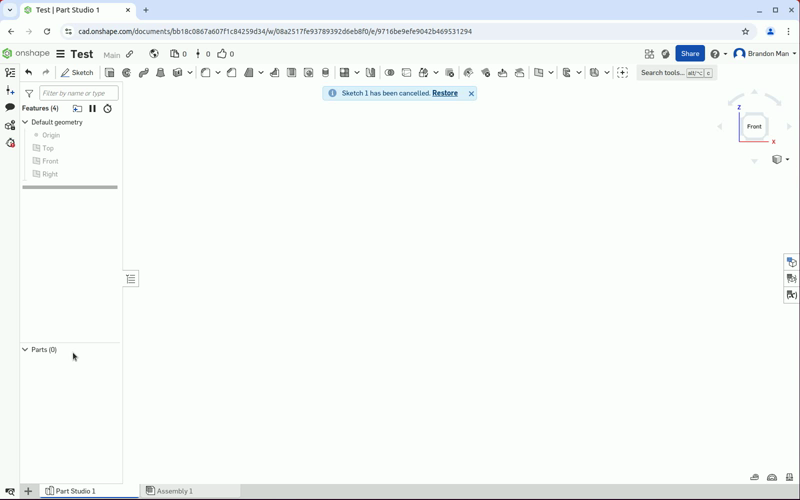
key_up(shift)
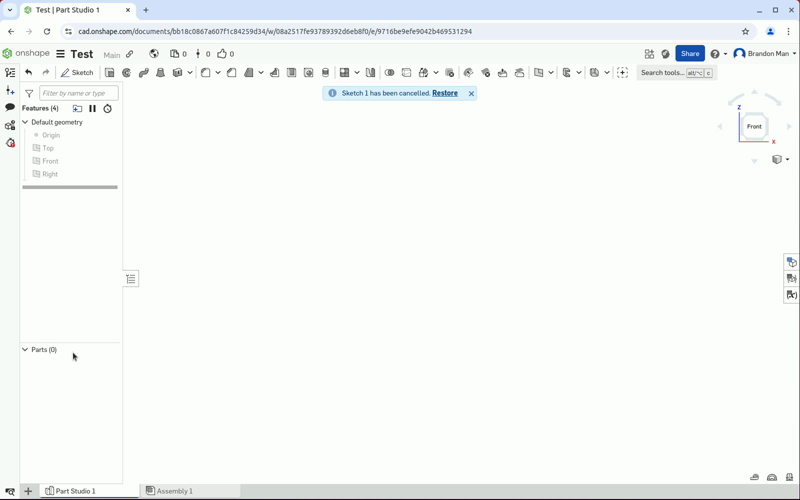
mouse_move(73, 352)
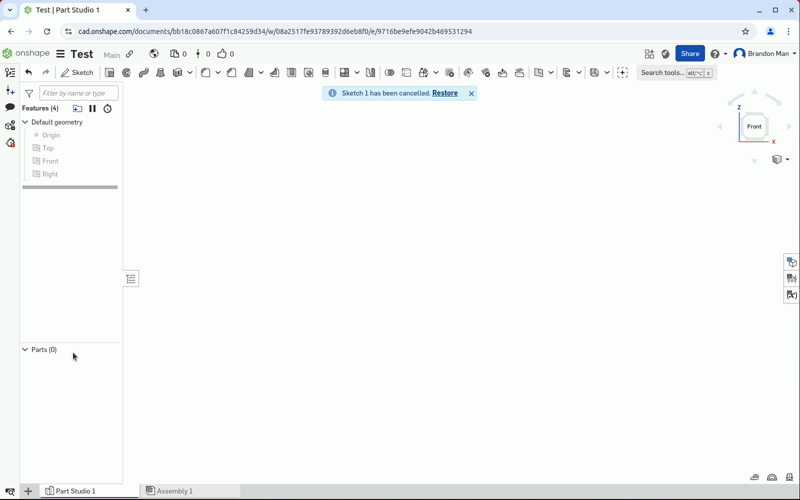
key(shift+y)
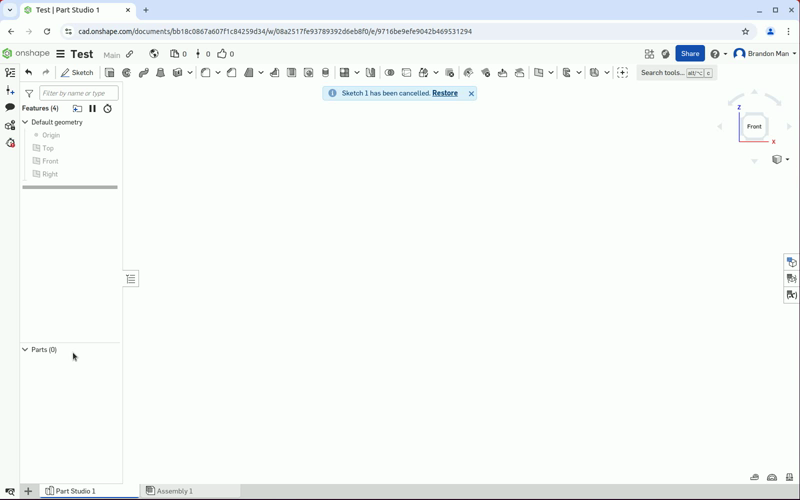
key(shift+s)
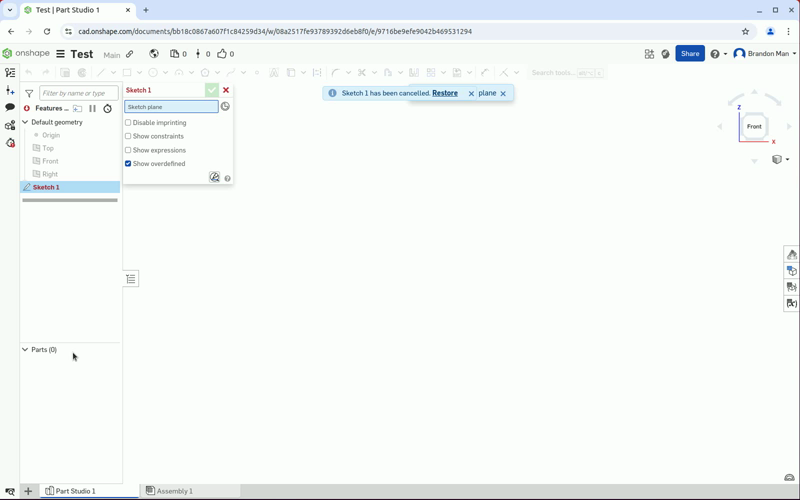
mouse_move(73, 163)
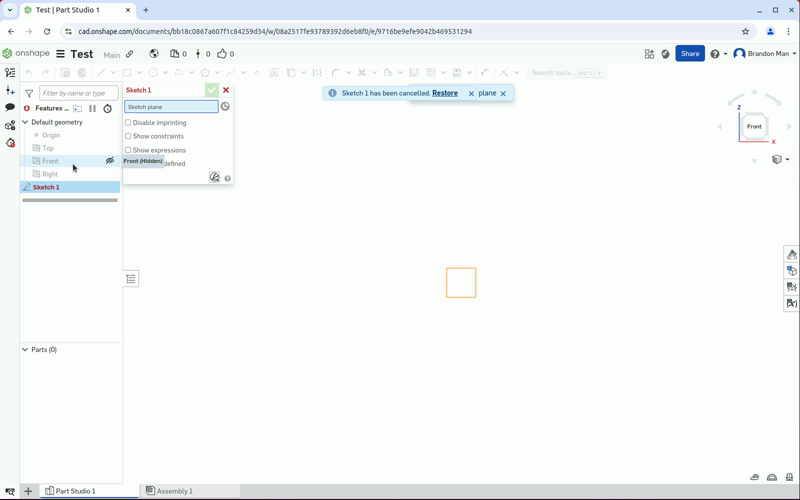
click(73, 163)
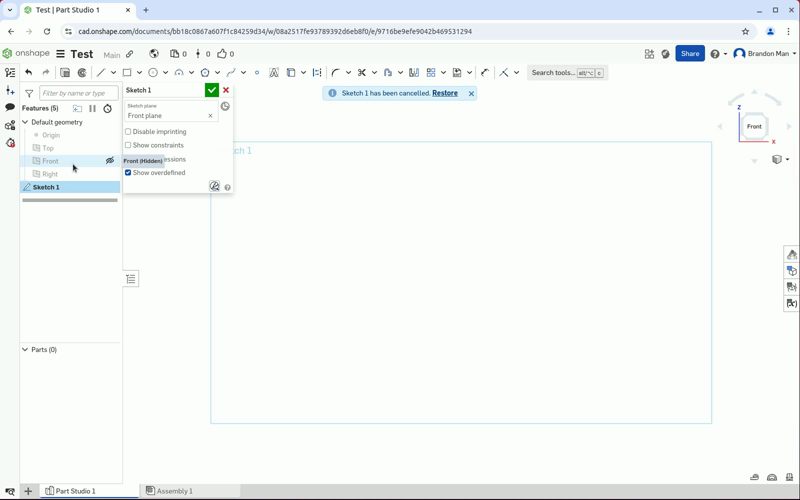
mouse_move(73, 352)
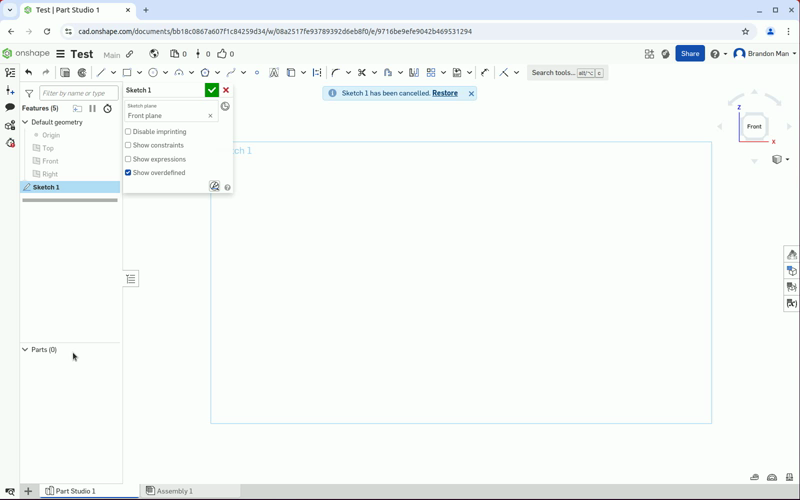
key(y)
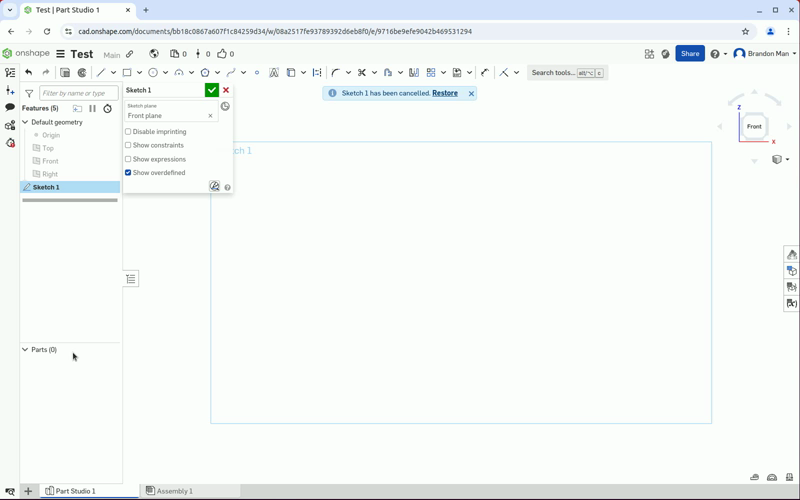
key(c)
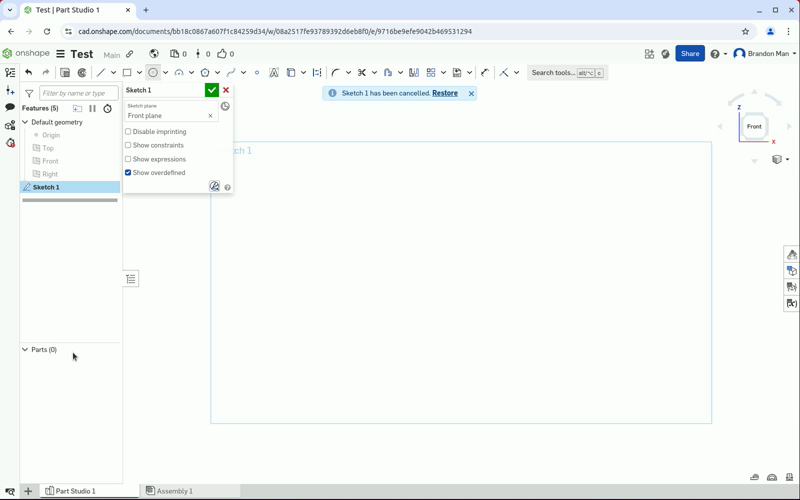
key_down(shift)
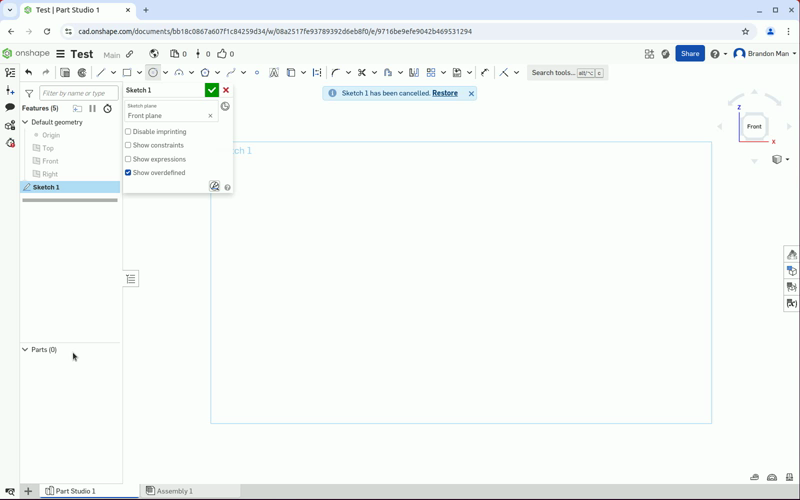
mouse_move(461, 282)
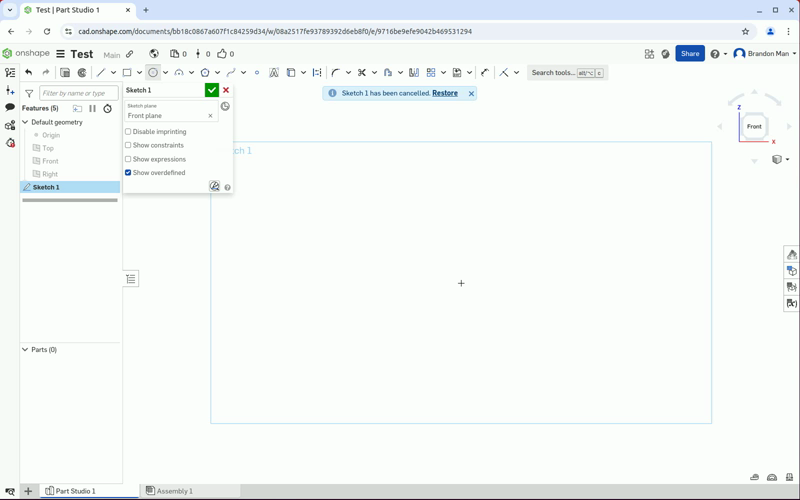
click(461, 282)
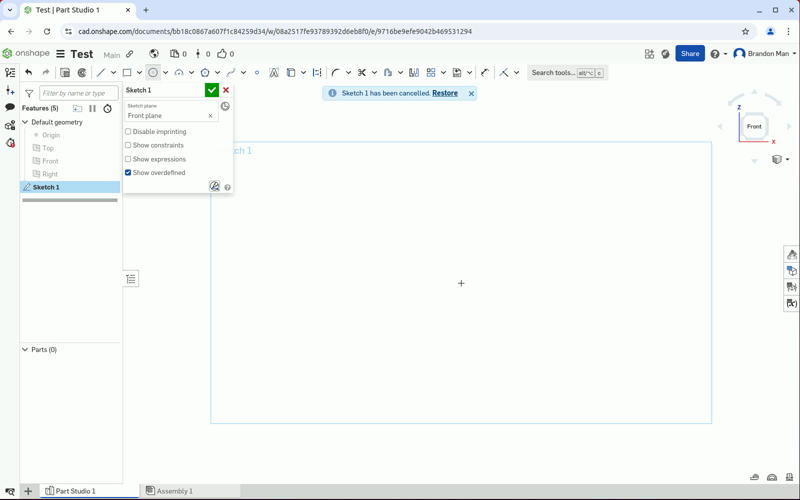
key_up(shift)
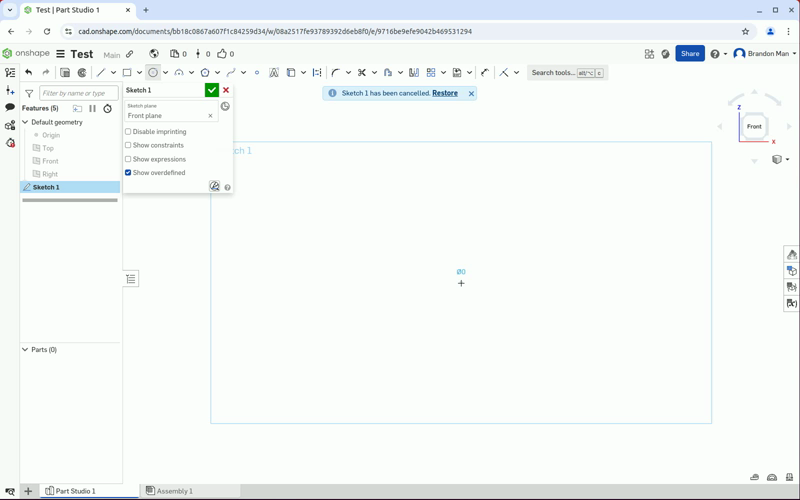
mouse_move(494, 282)
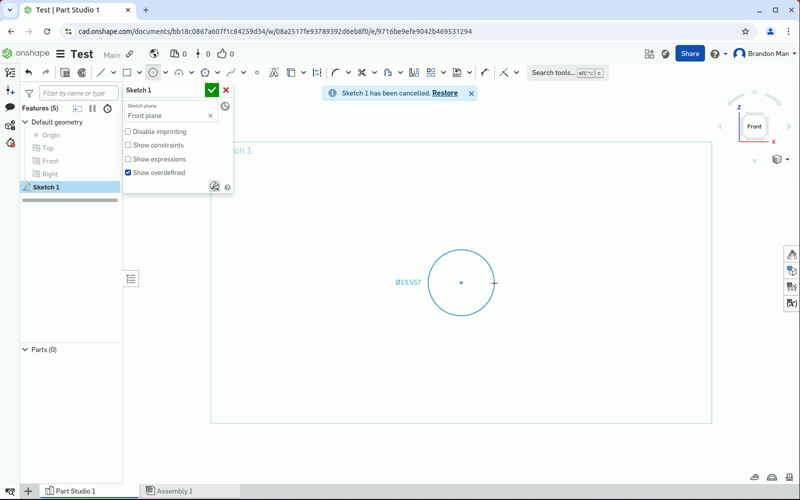
click(494, 282)
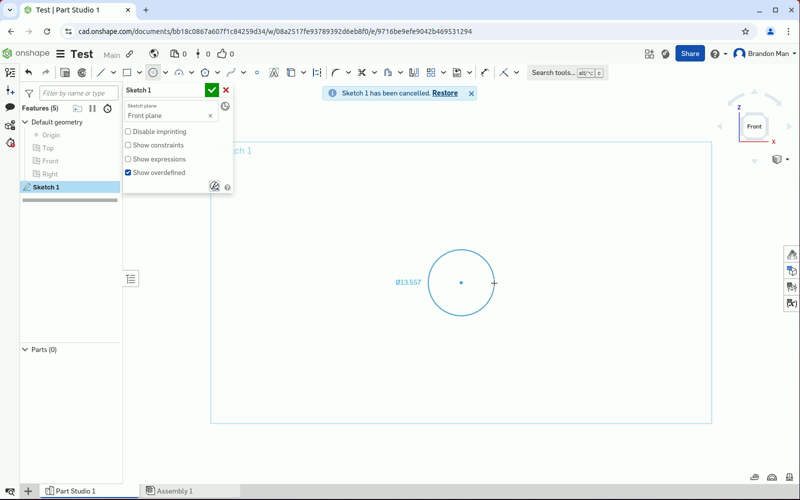
key(esc)
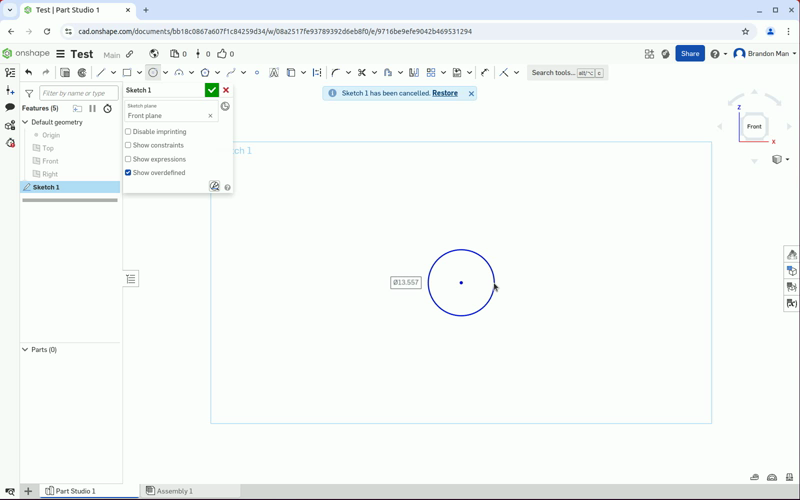
mouse_move(475, 279)
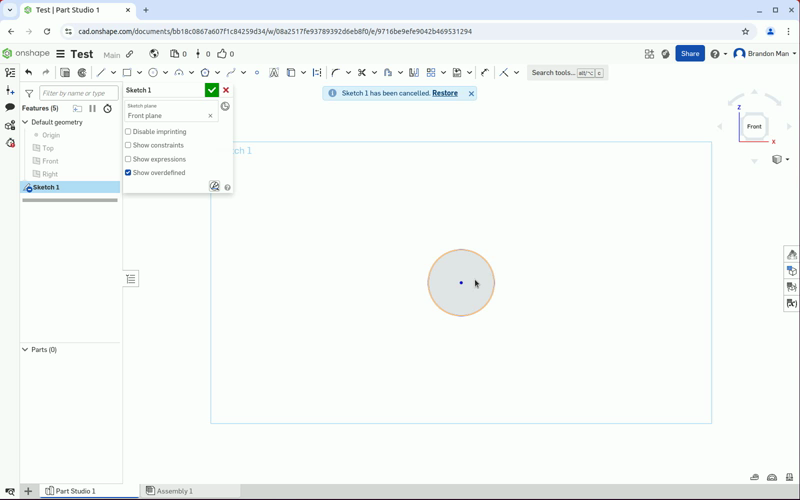
click(475, 279)
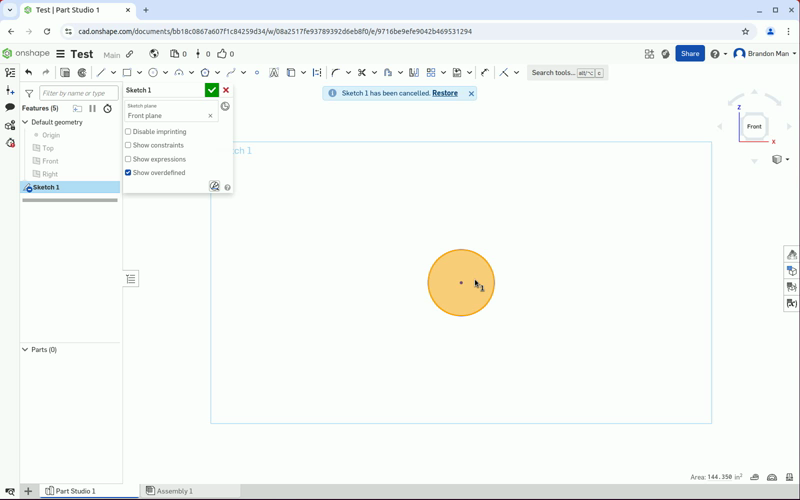
mouse_move(73, 352)
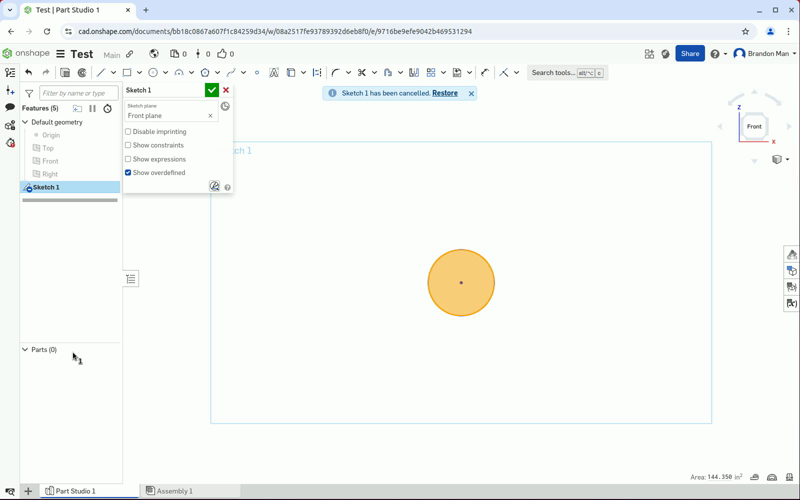
key(shift+y)
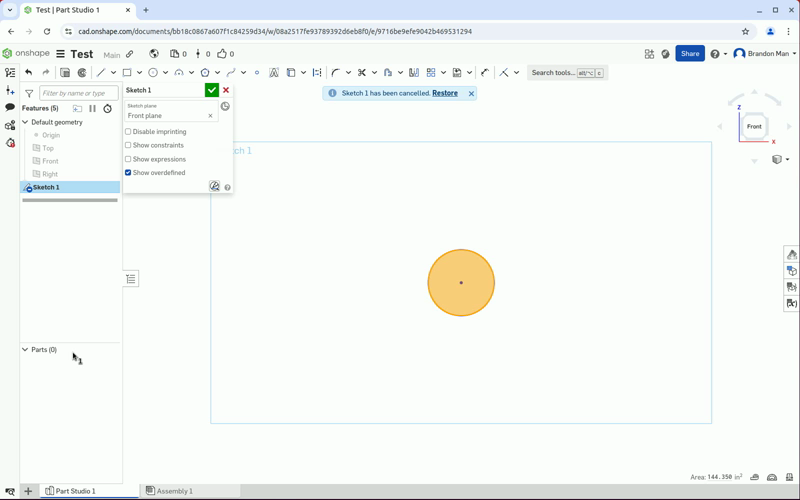
key(shift+e)
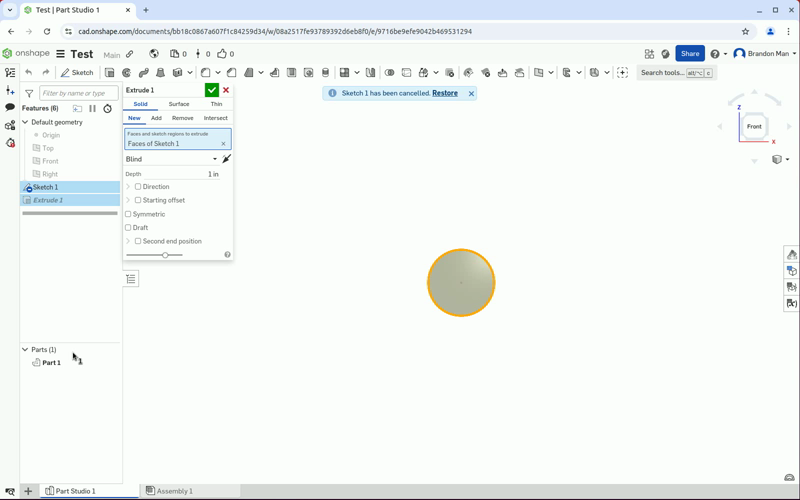
mouse_move(143, 106)
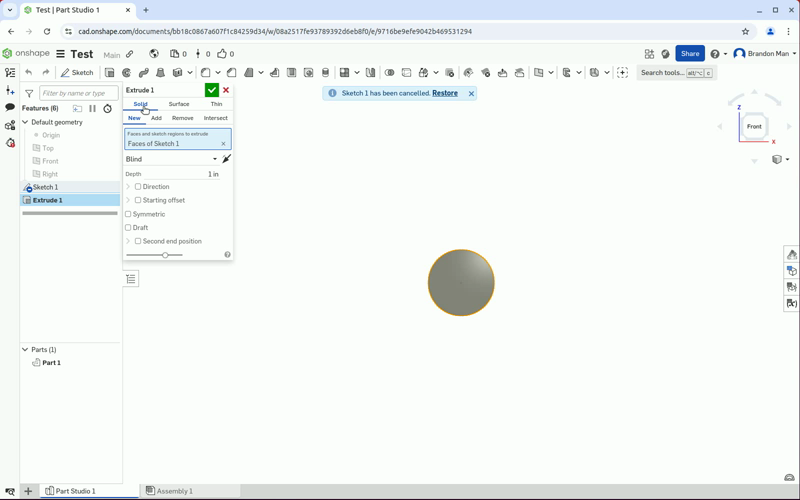
click(143, 106)
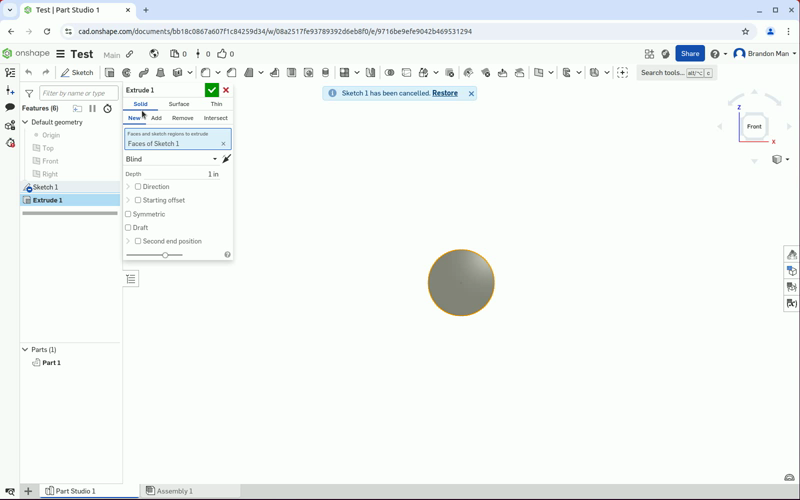
mouse_move(137, 120)
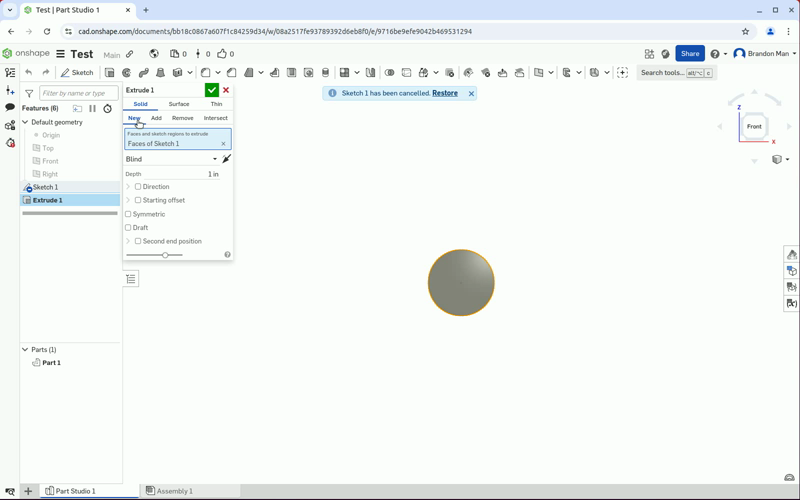
click(137, 120)
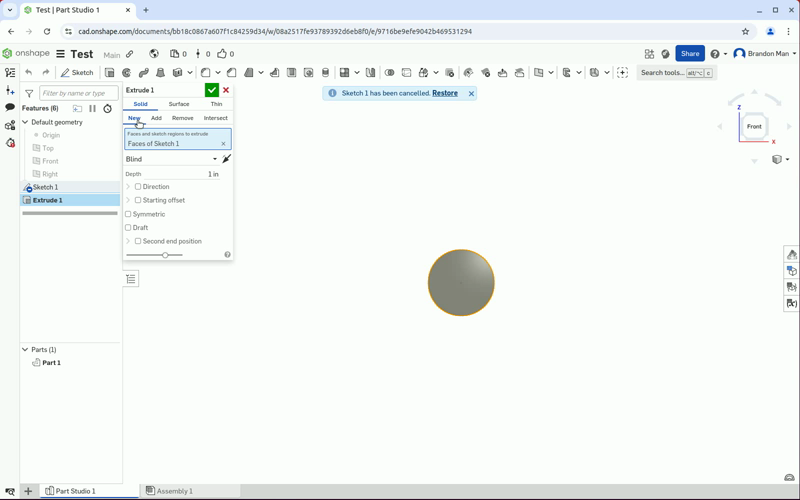
key(tab, 4)
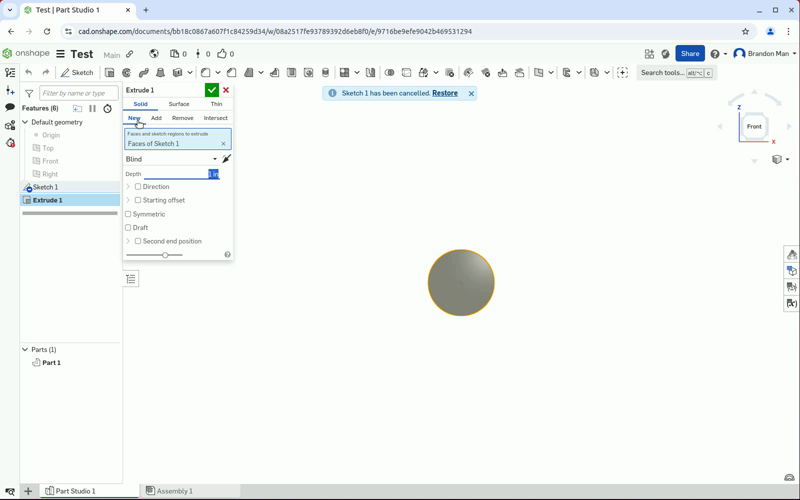
text(19.257)
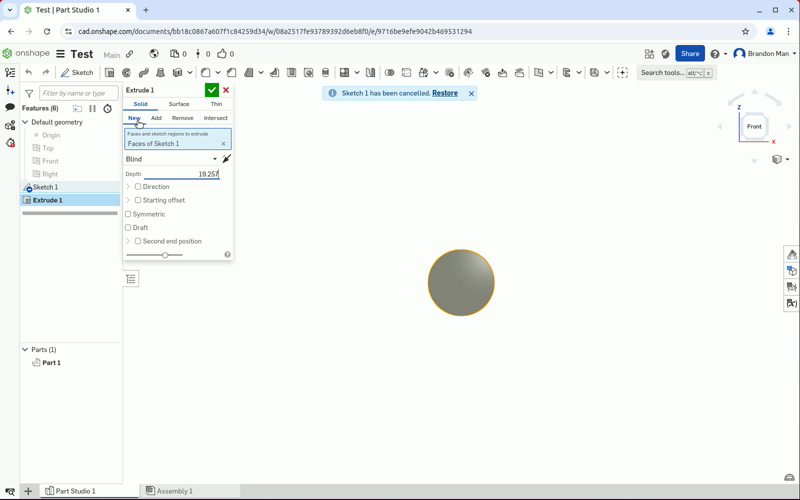
key(enter)
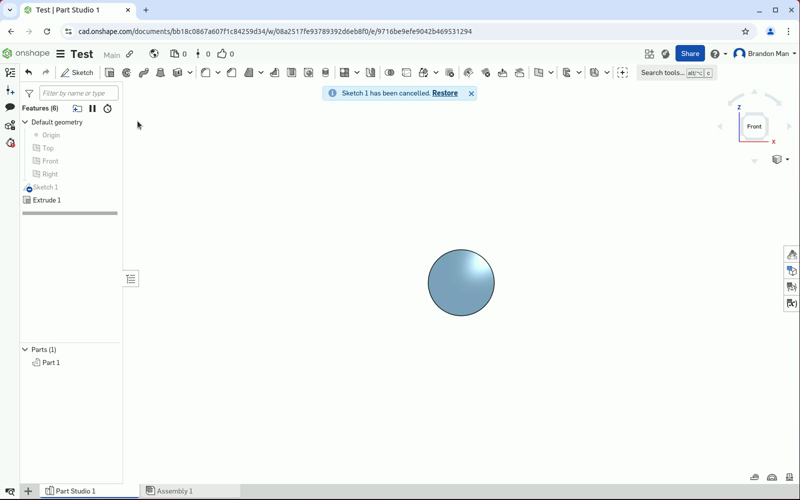
key(shift+h)
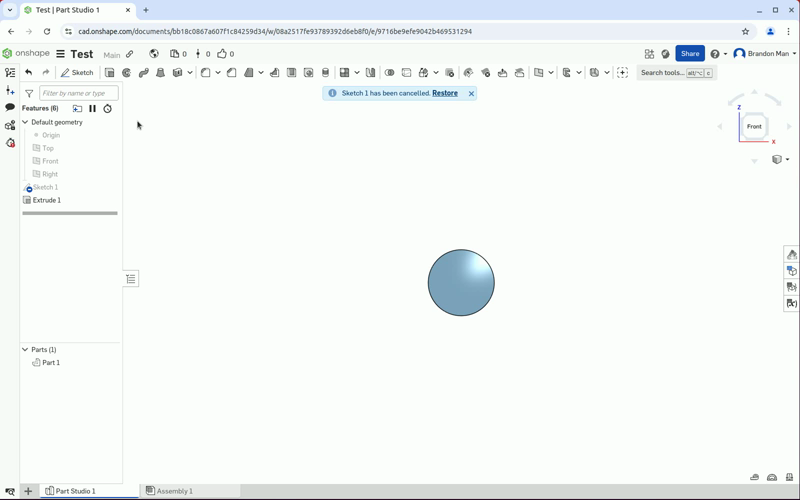
key(shift+h)
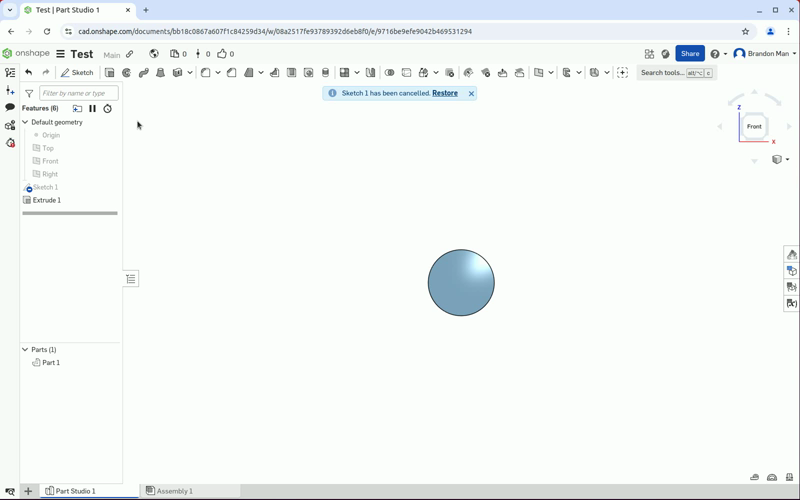
mouse_move(73, 189)
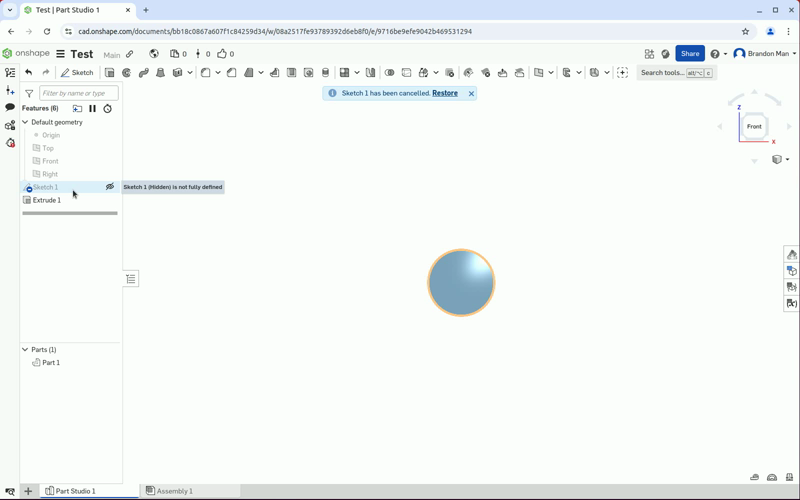
click(73, 189)
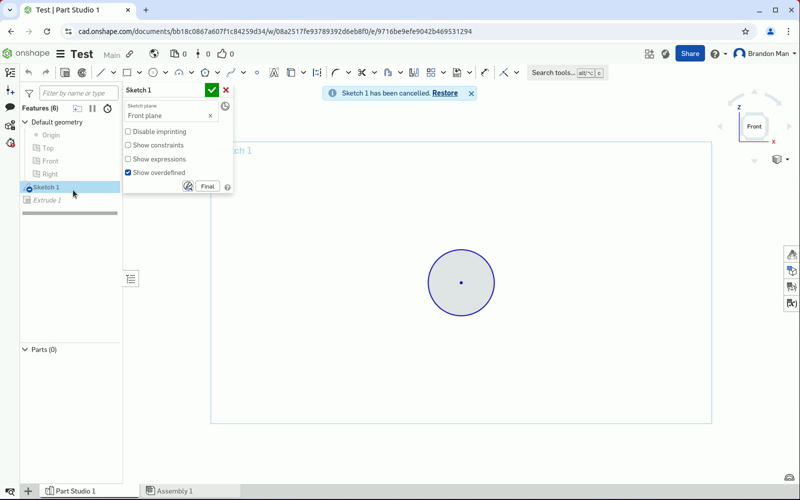
mouse_move(229, 92)
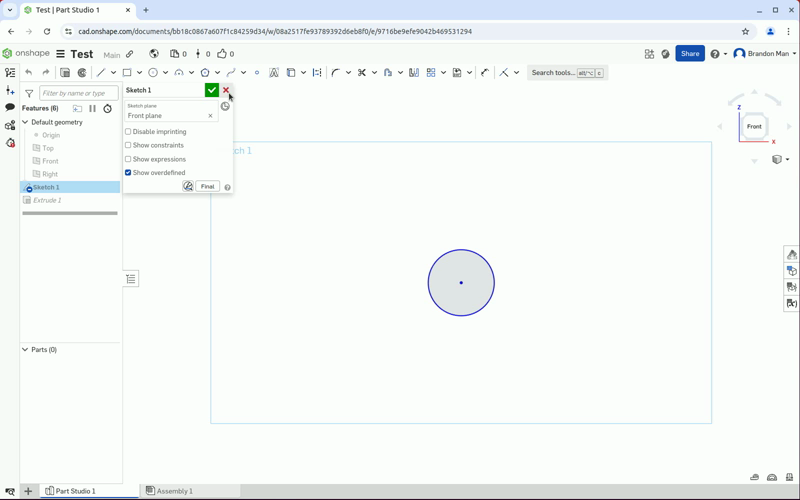
click(229, 92)
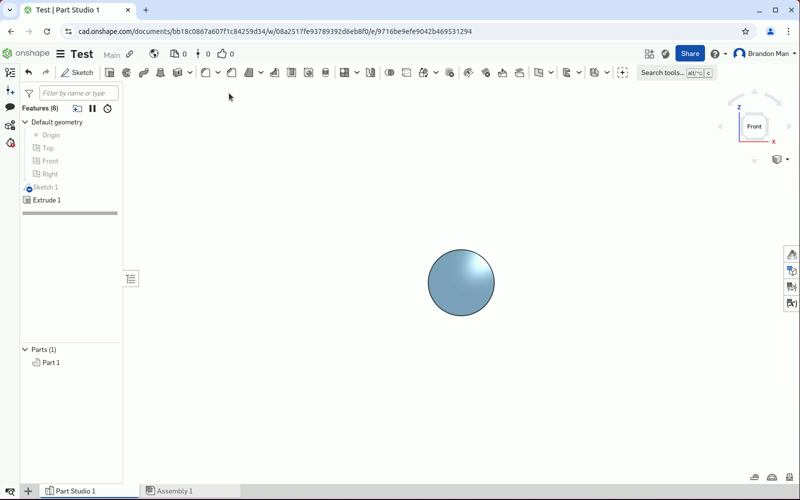
mouse_move(541, 75)
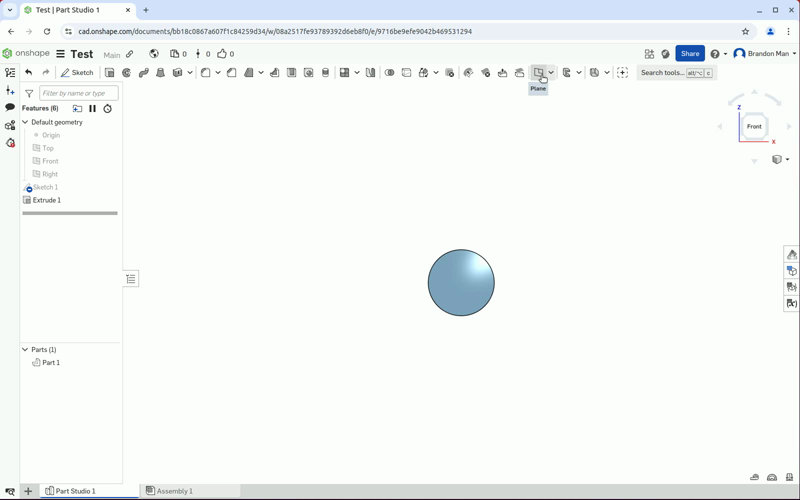
click(541, 75)
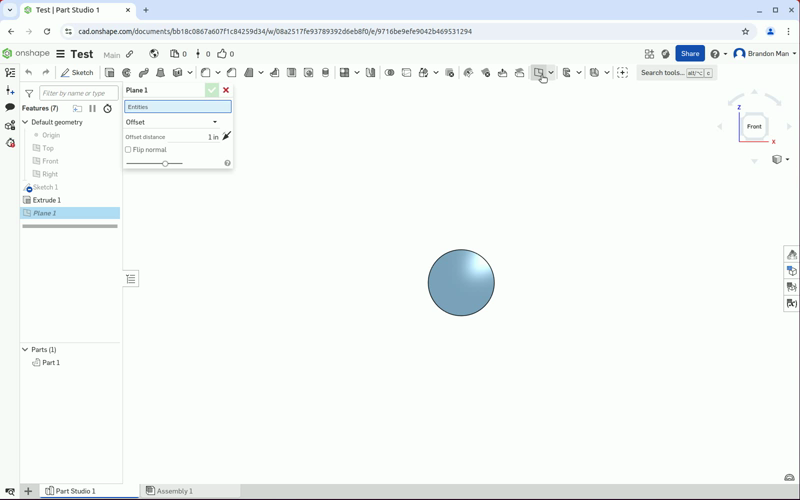
mouse_move(73, 163)
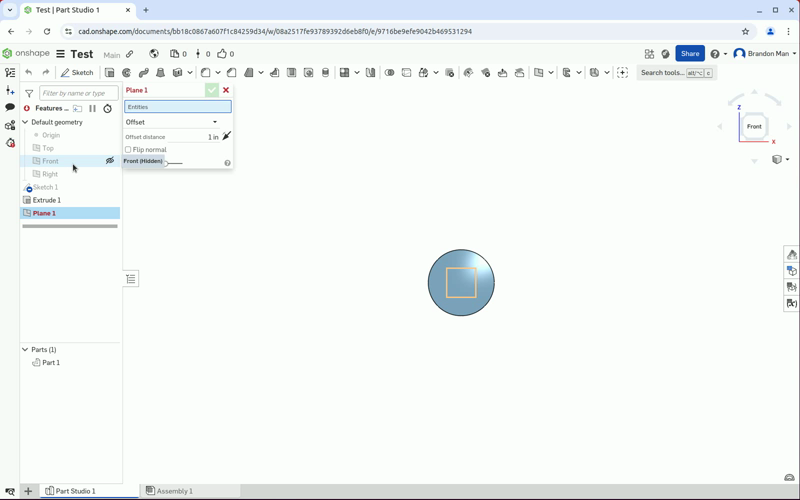
click(73, 163)
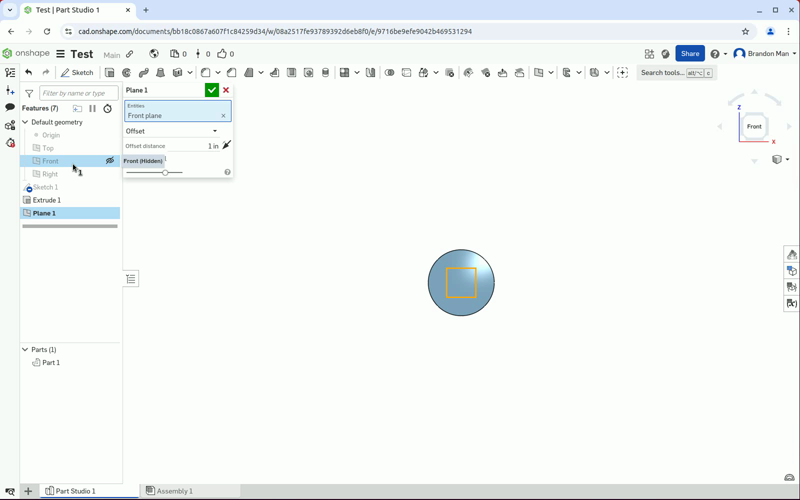
key(tab, 2)
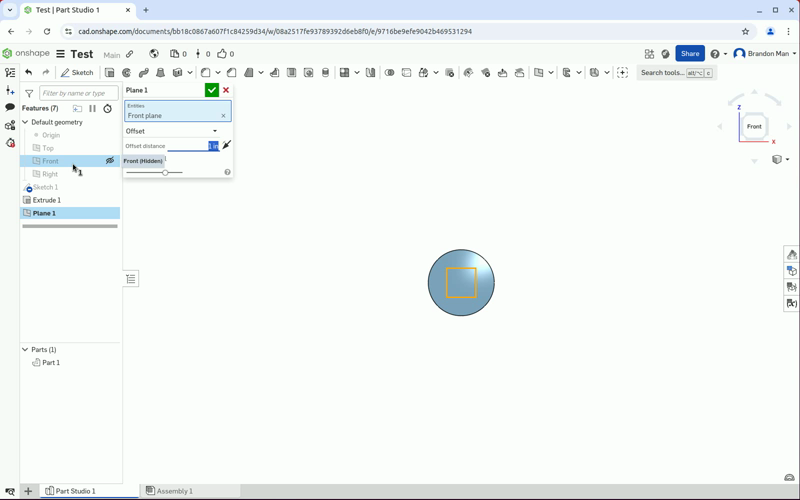
text(19.257)
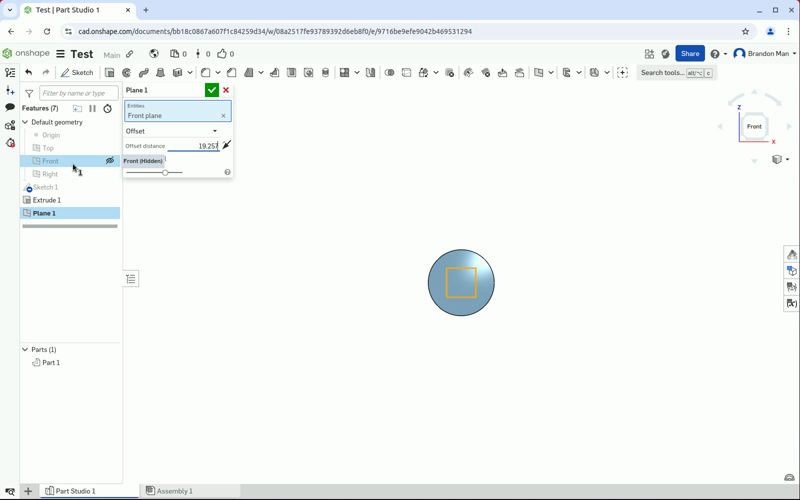
key(enter, 2)
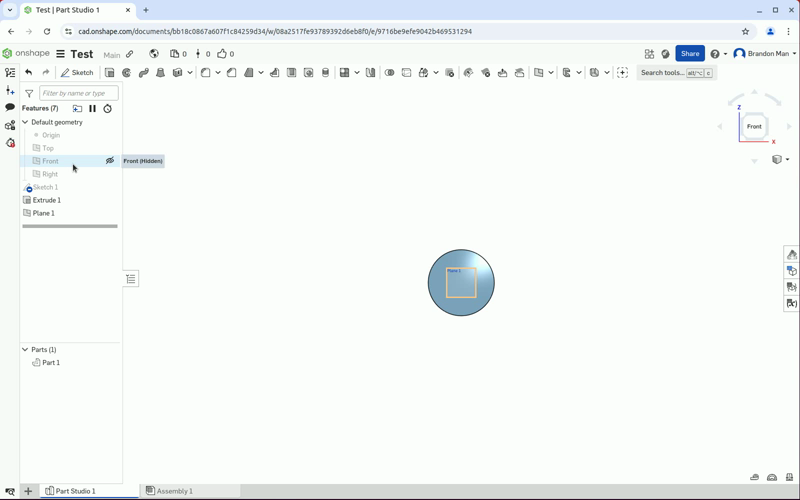
key(shift+s)
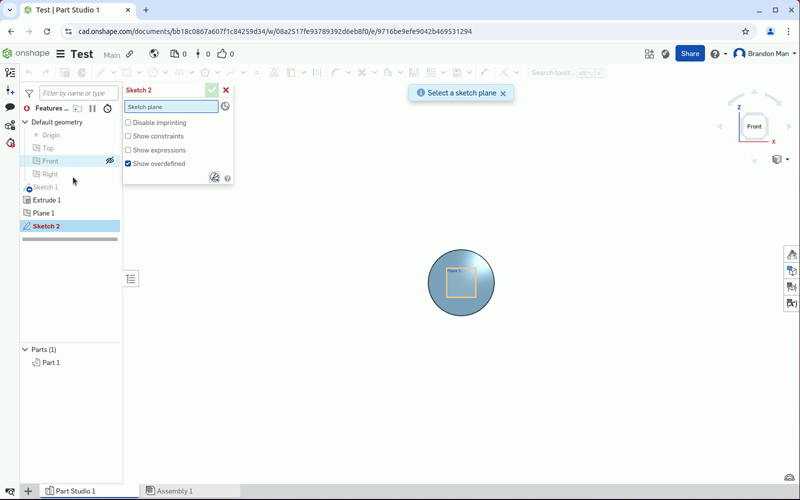
mouse_move(73, 215)
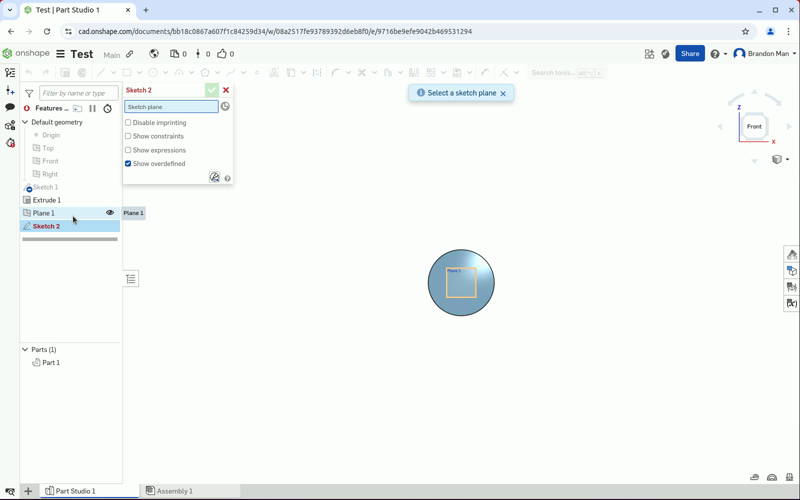
click(73, 215)
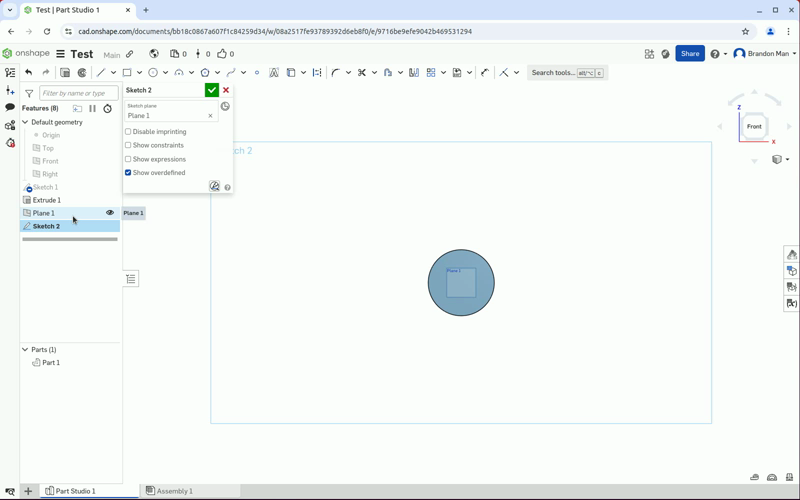
mouse_move(73, 352)
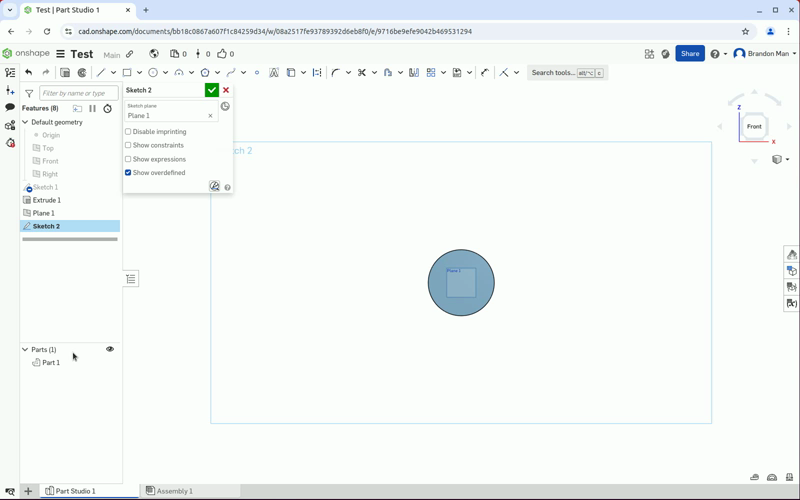
key(y)
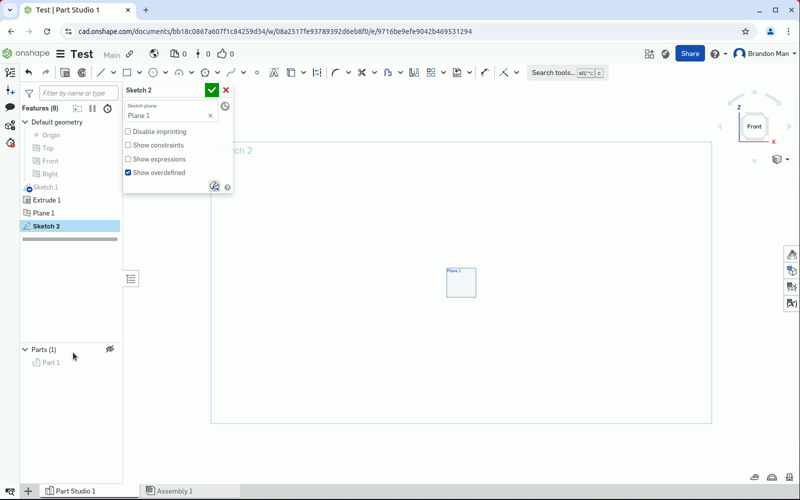
key(l)
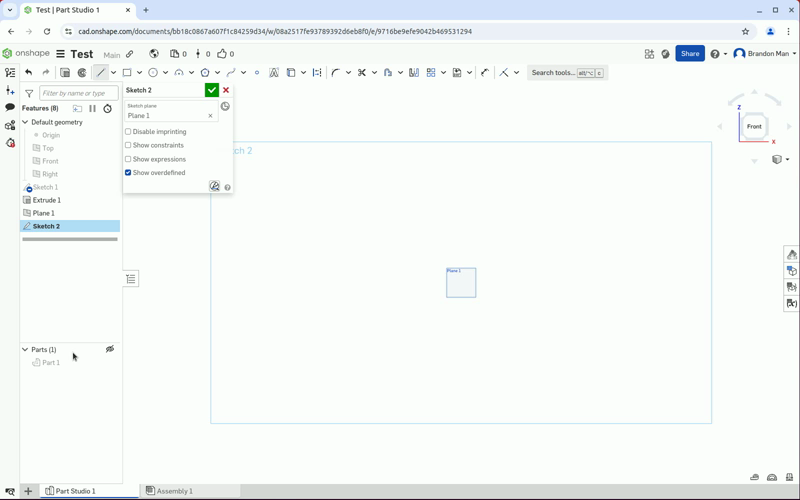
key_down(shift)
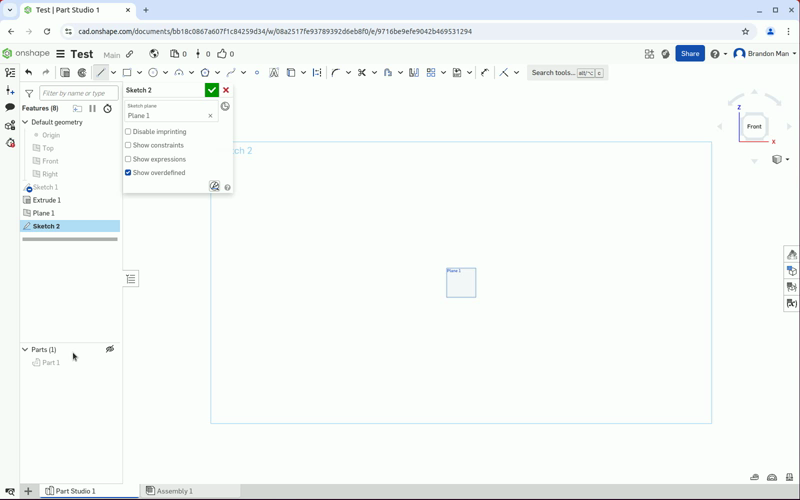
mouse_move(441, 294)
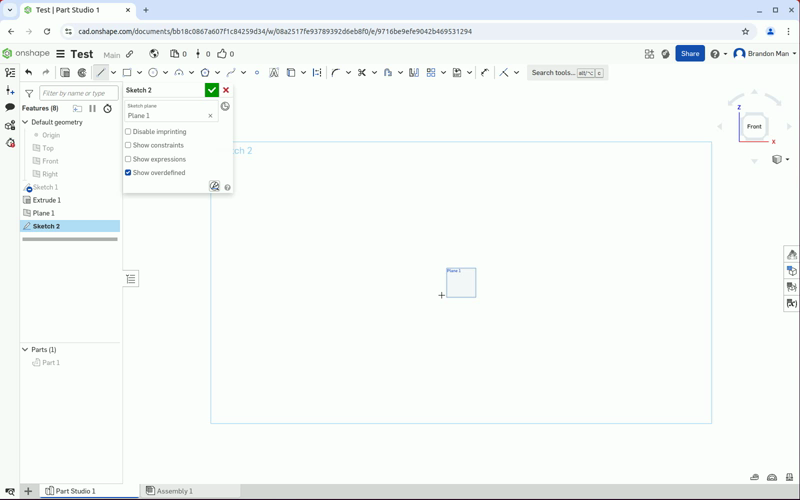
click(441, 294)
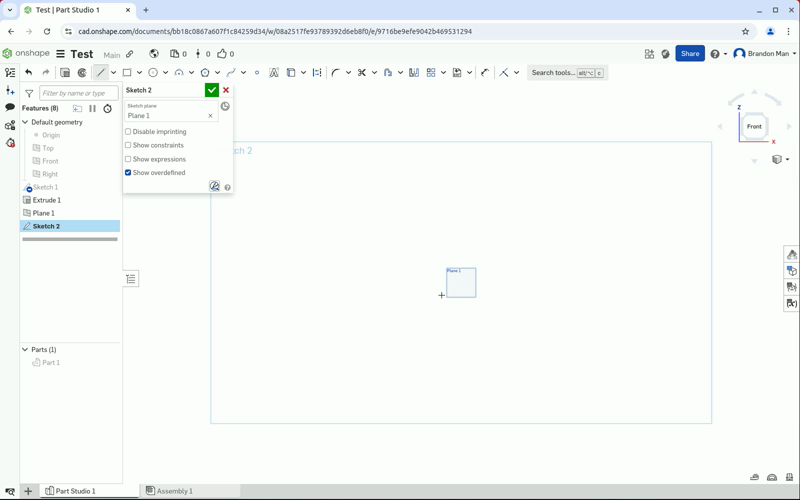
key_up(shift)
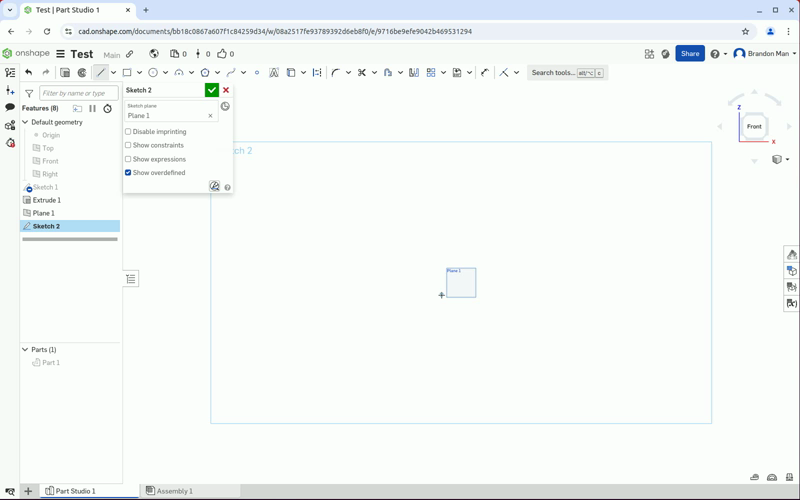
key_down(shift)
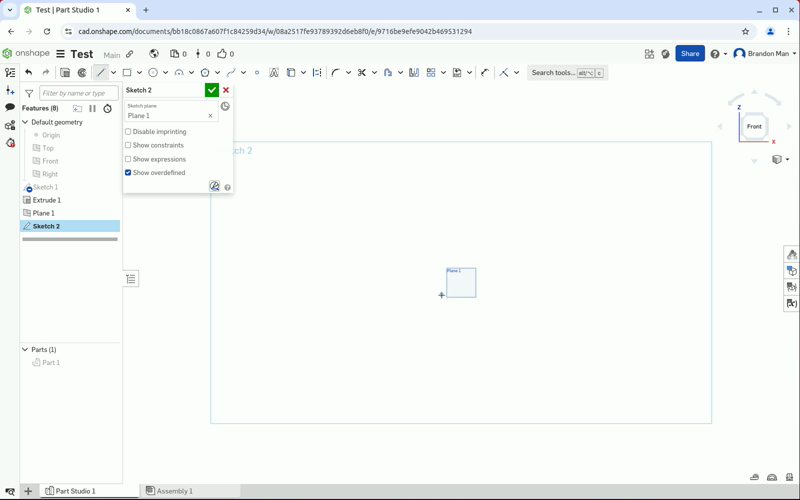
mouse_move(471, 294)
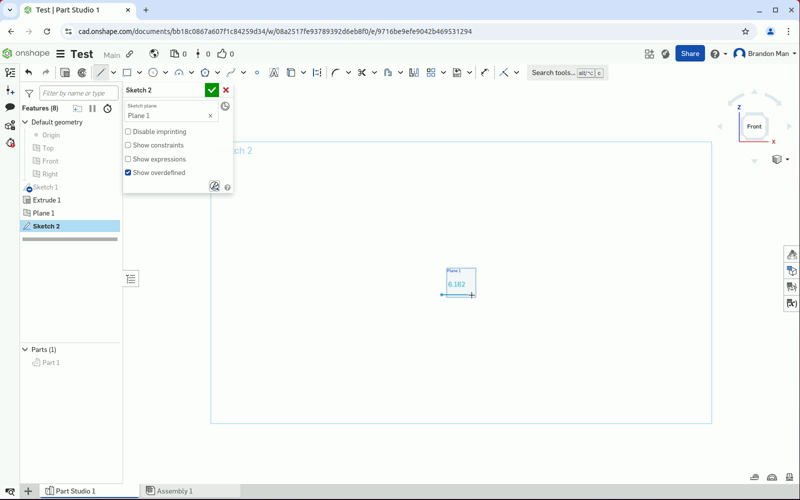
mouse_move(479, 294)
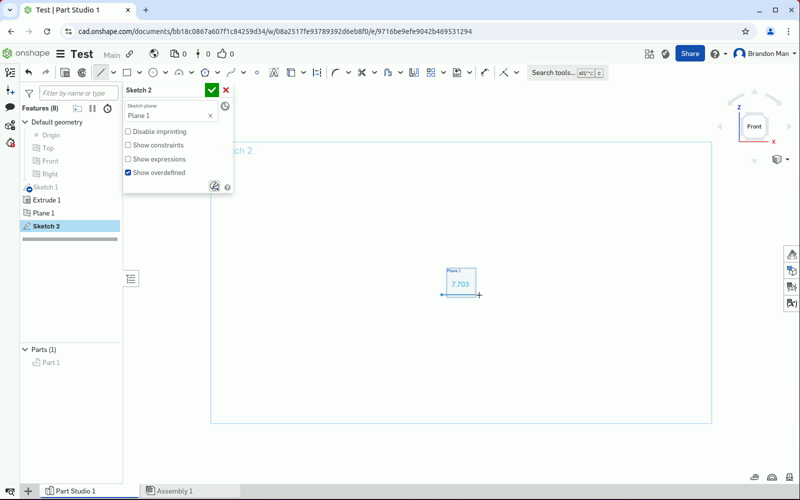
click(479, 294)
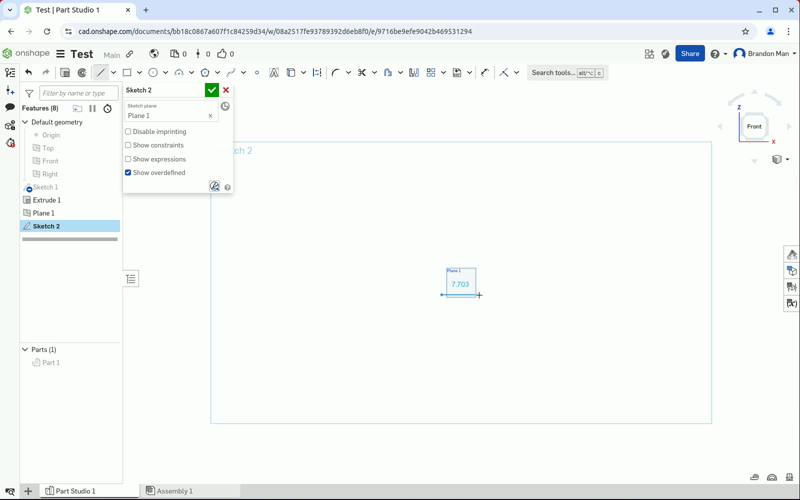
key_up(shift)
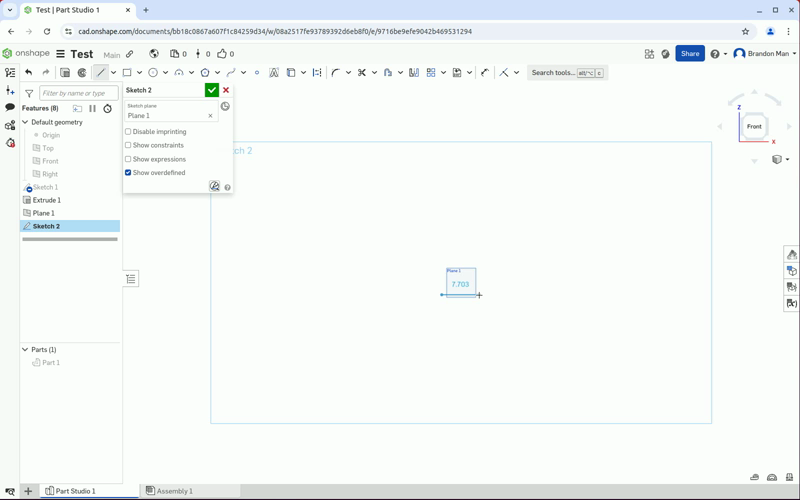
key_down(shift)
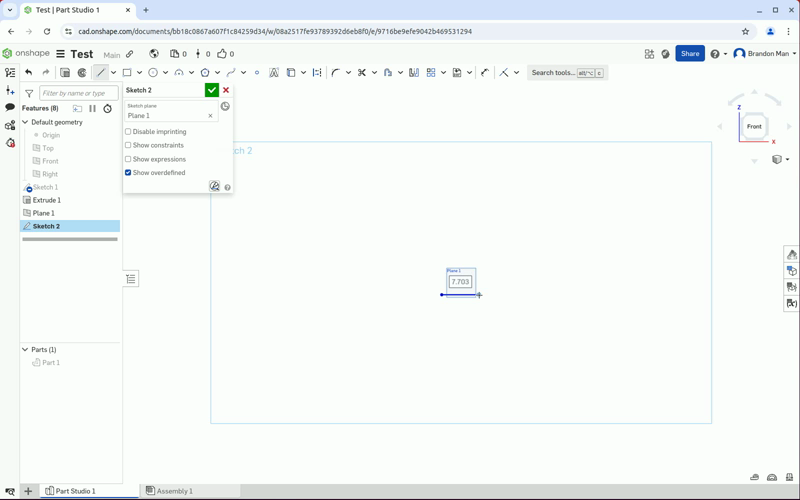
mouse_move(509, 294)
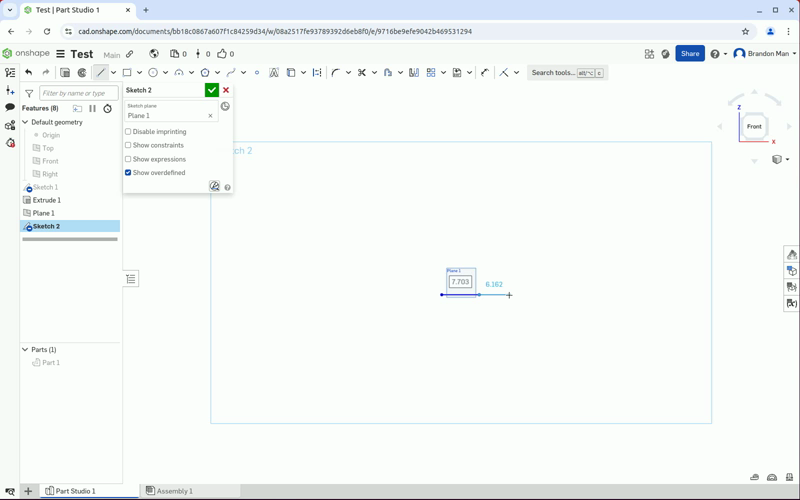
mouse_move(479, 270)
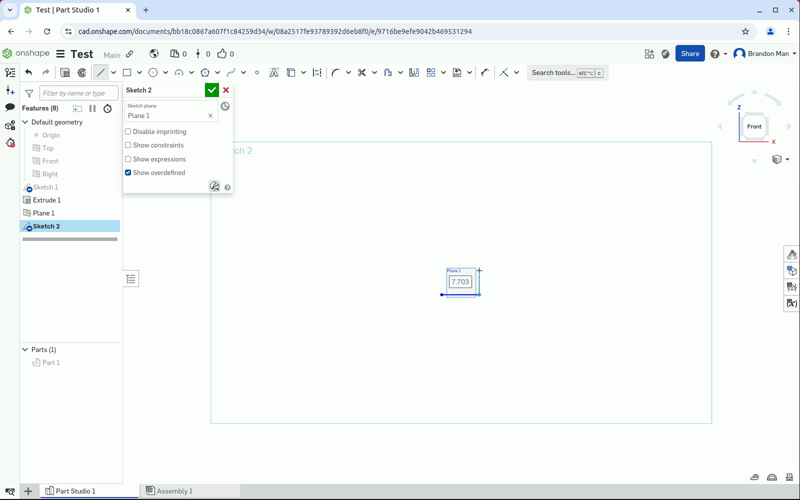
click(479, 270)
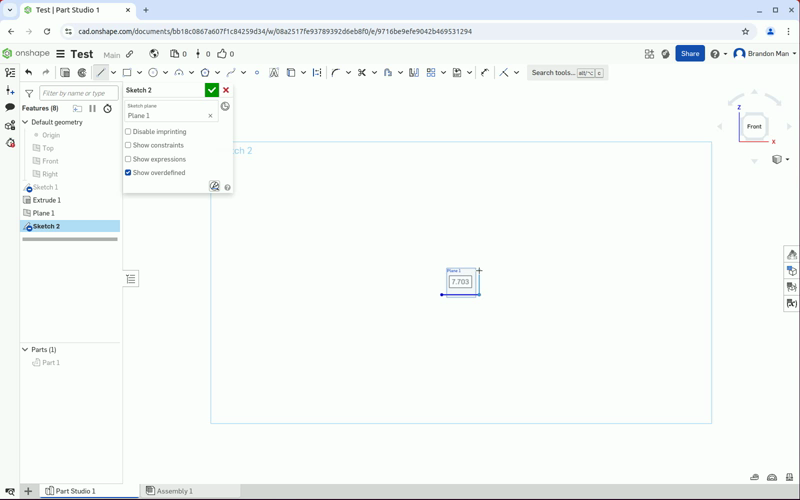
key_up(shift)
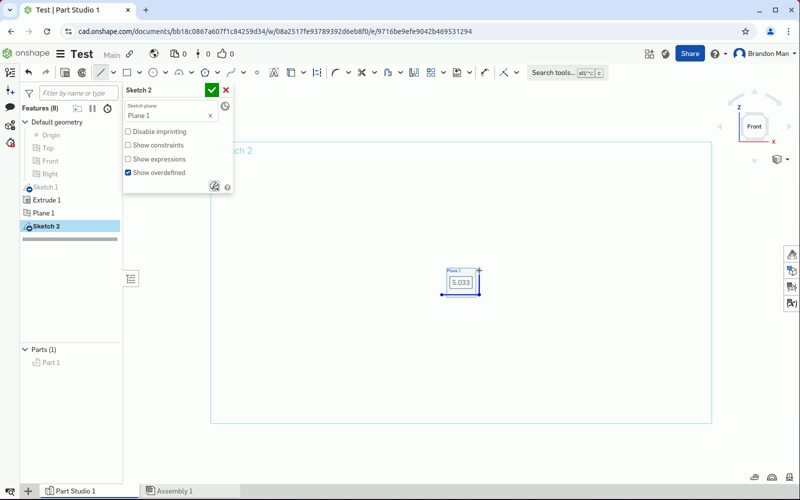
key_down(shift)
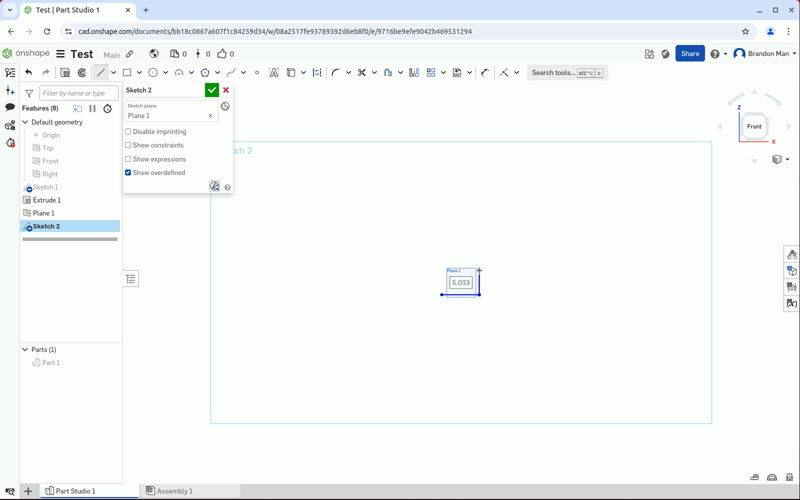
mouse_move(509, 270)
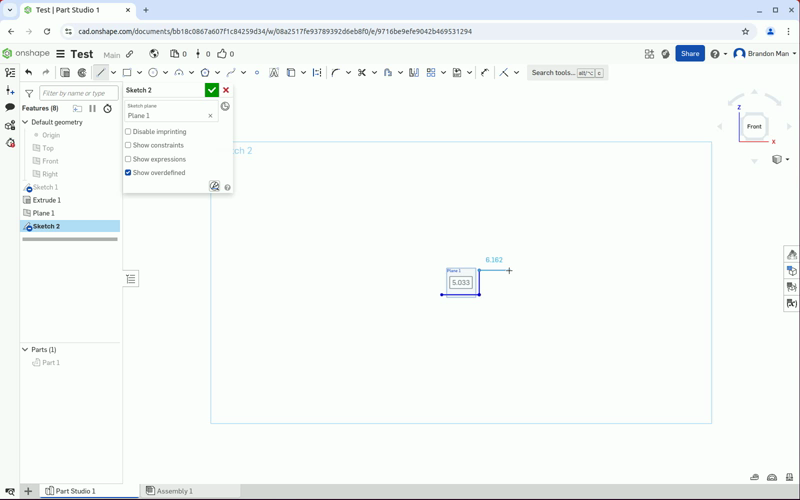
mouse_move(441, 270)
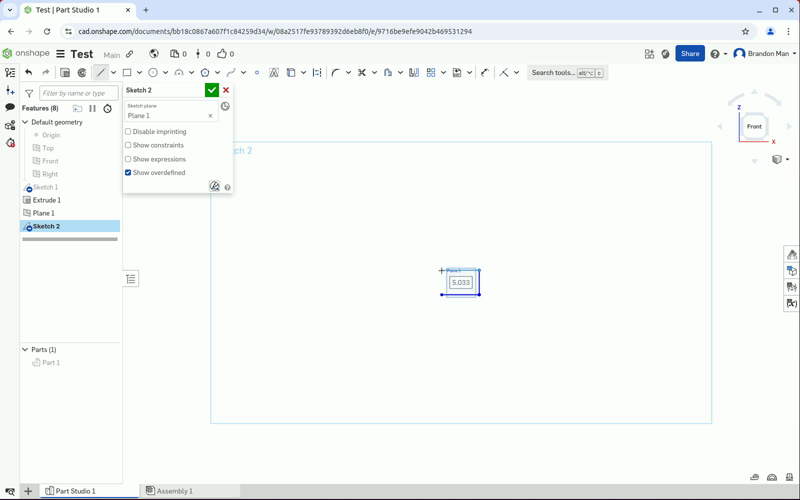
click(441, 270)
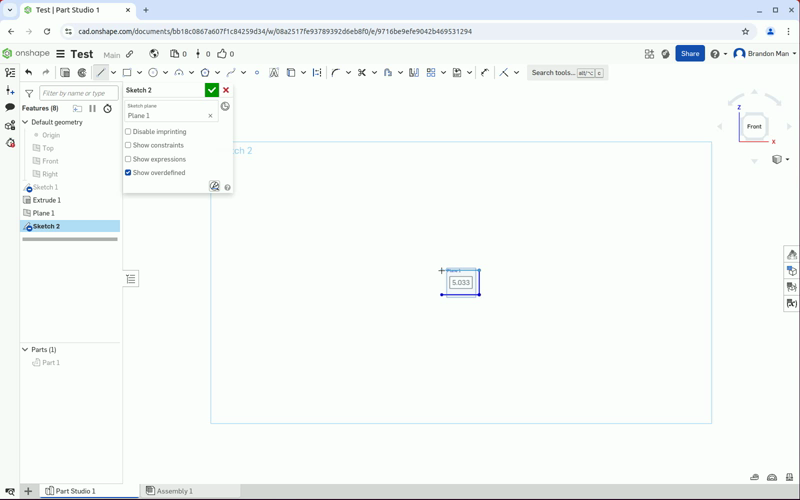
key_up(shift)
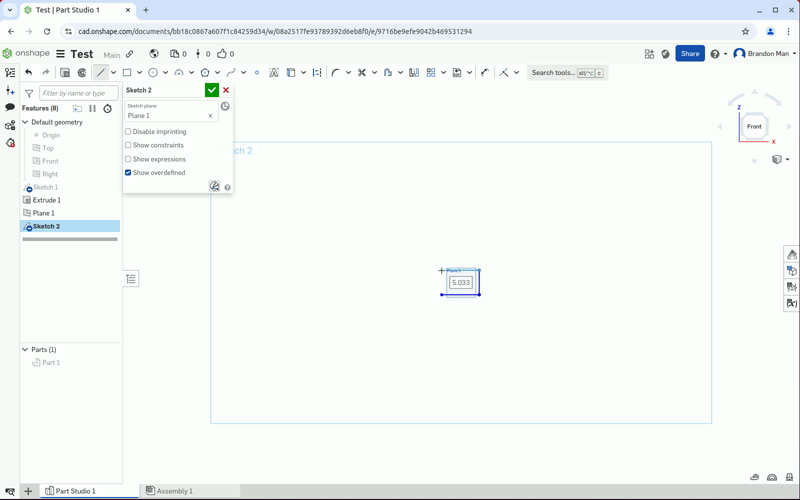
mouse_move(471, 270)
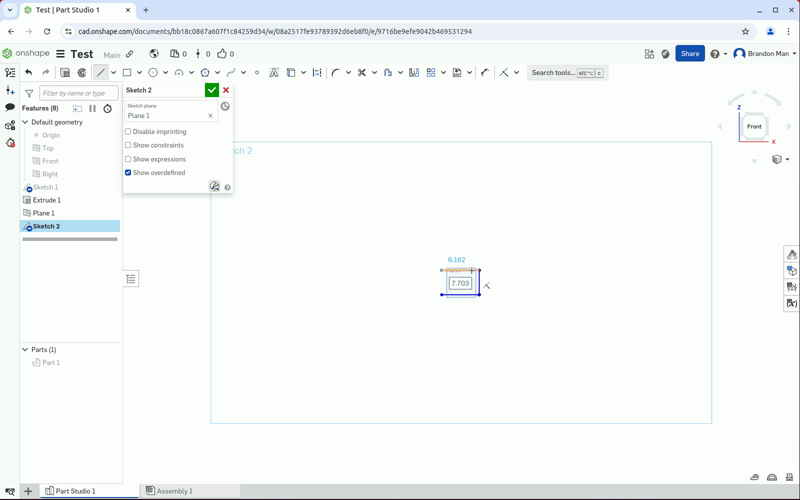
key_down(shift)
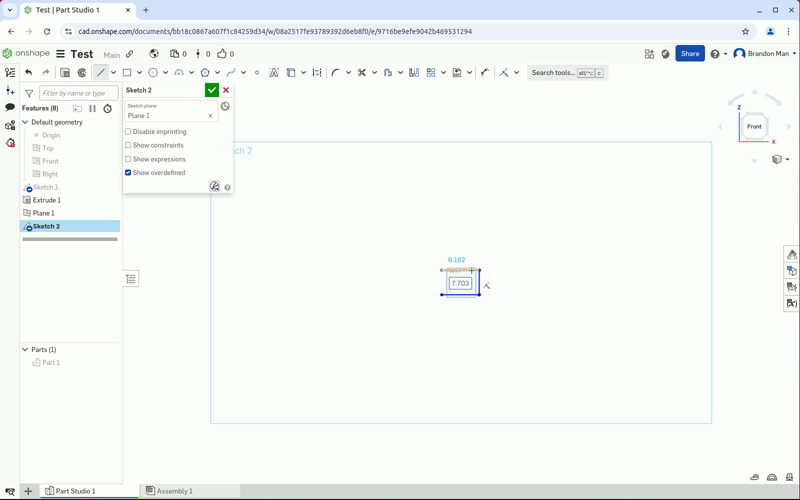
mouse_move(441, 294)
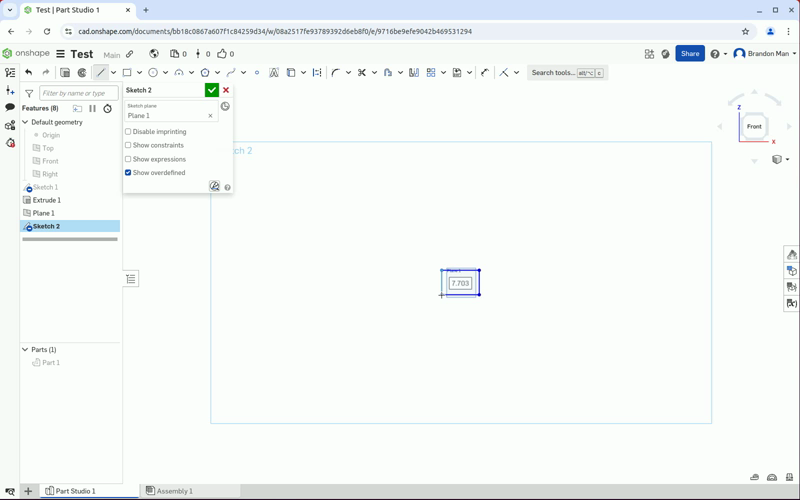
key_up(shift)
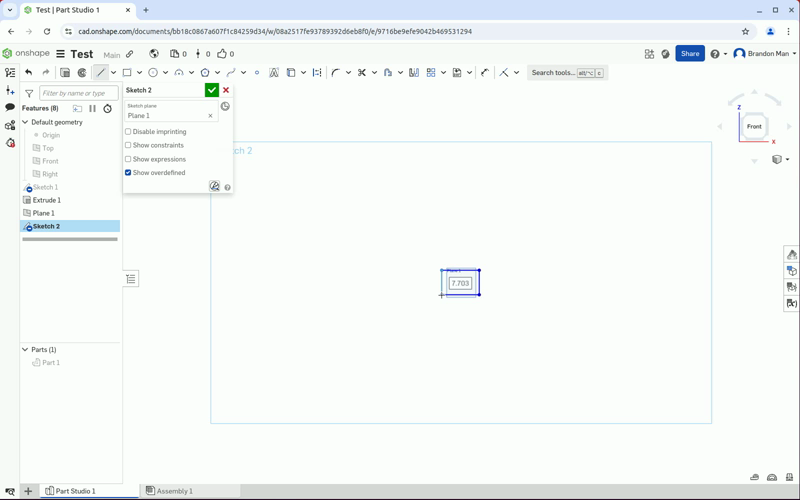
click(441, 294)
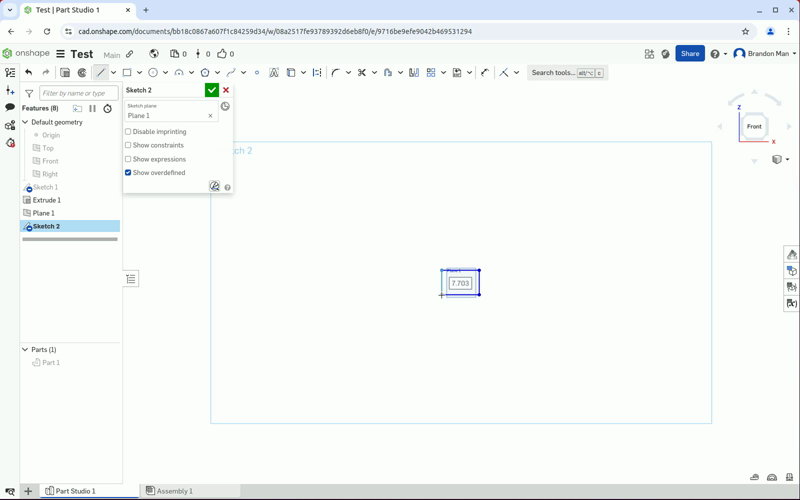
key(esc)
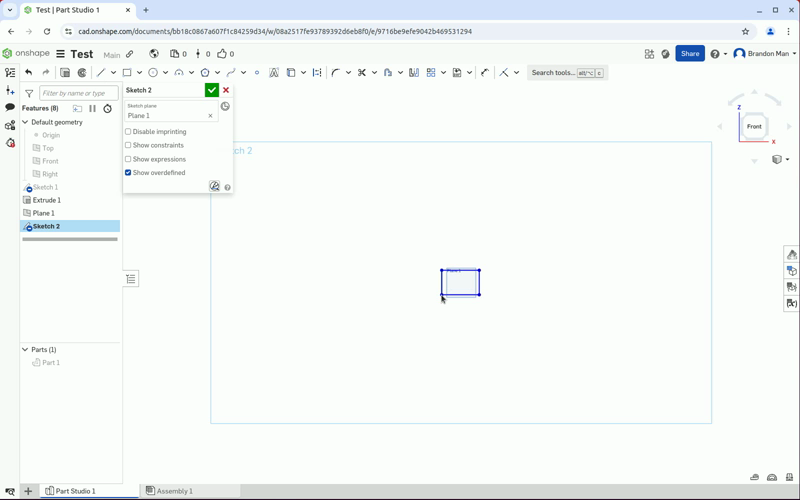
mouse_move(464, 290)
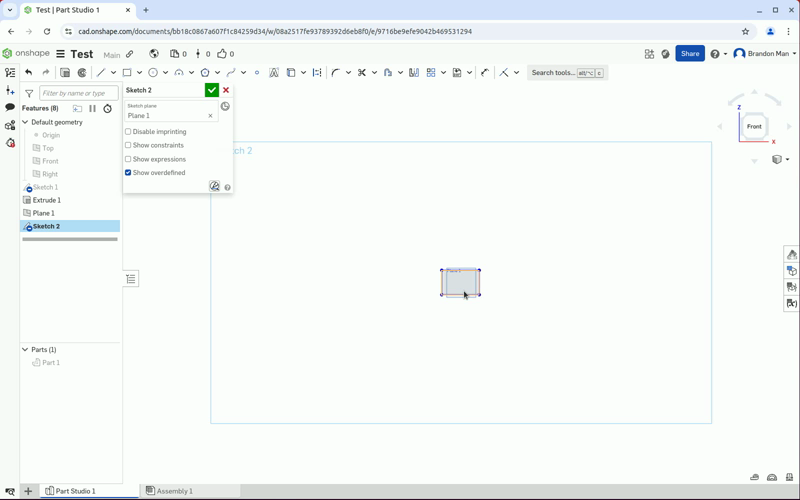
scroll(6)
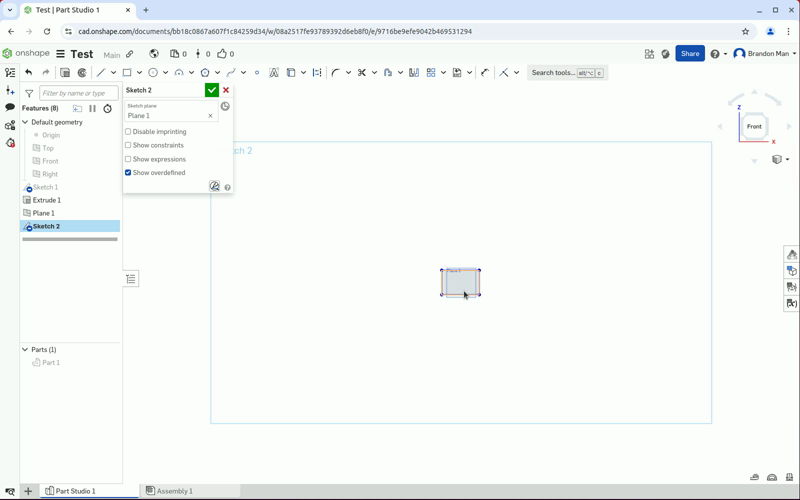
scroll(6)
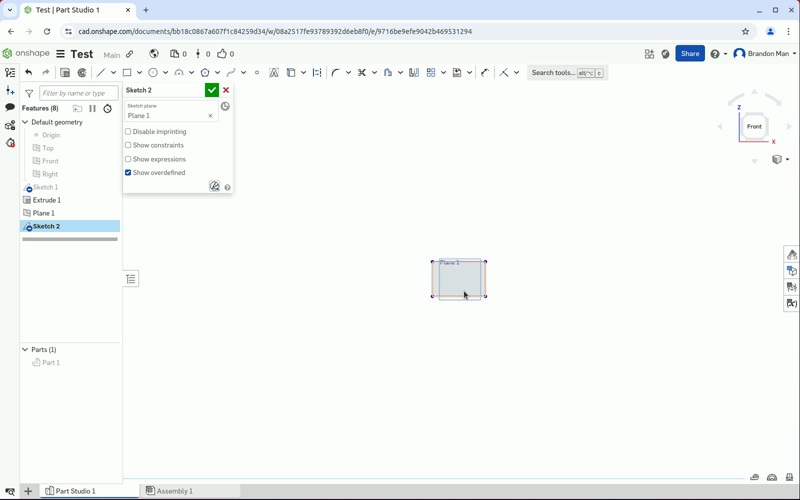
scroll(6)
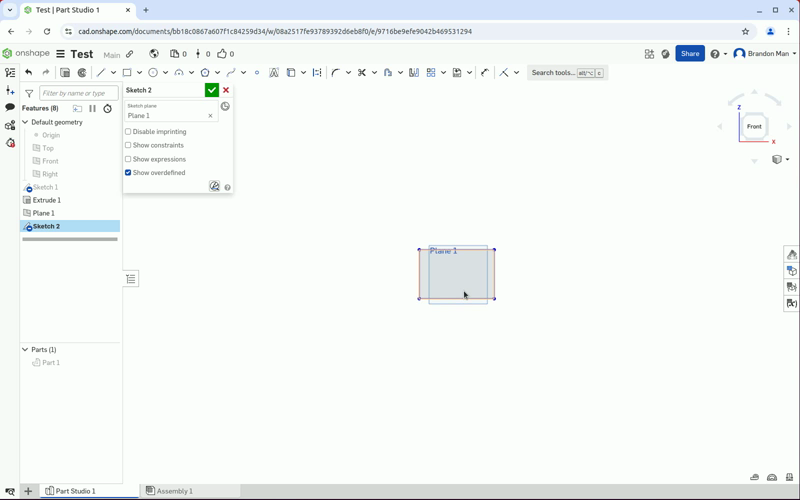
scroll(6)
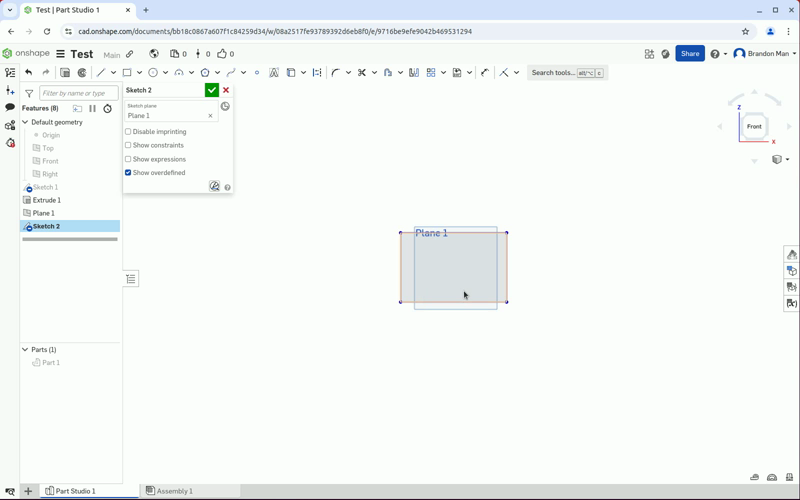
scroll(6)
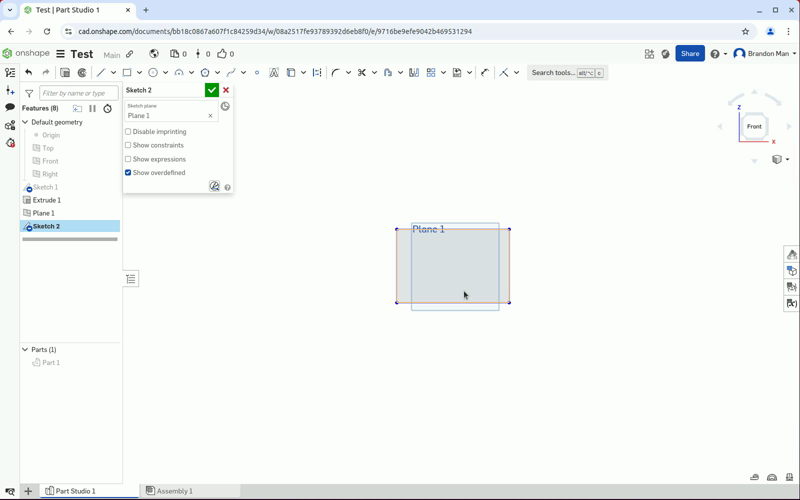
scroll(6)
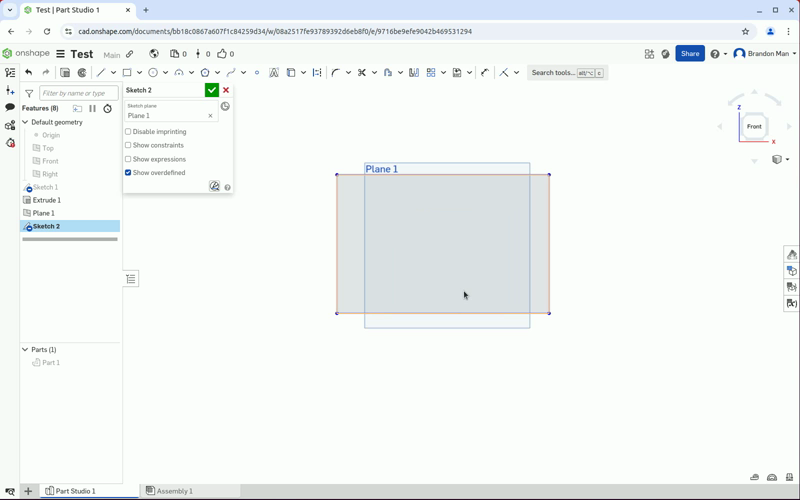
scroll(6)
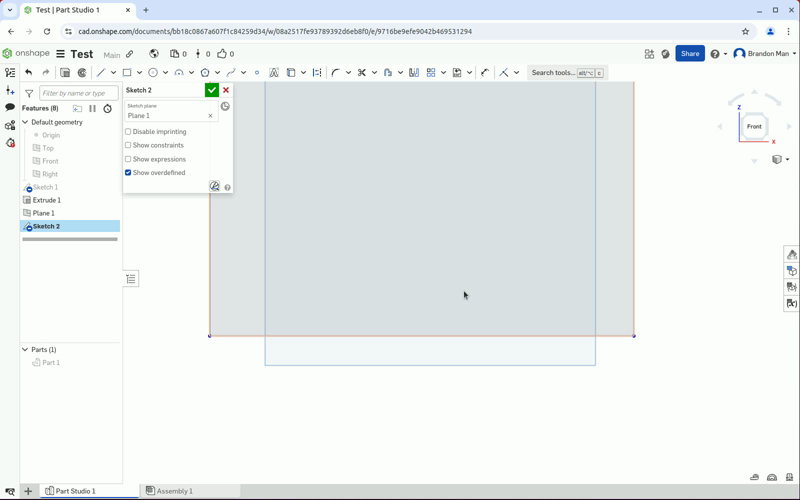
click(464, 290)
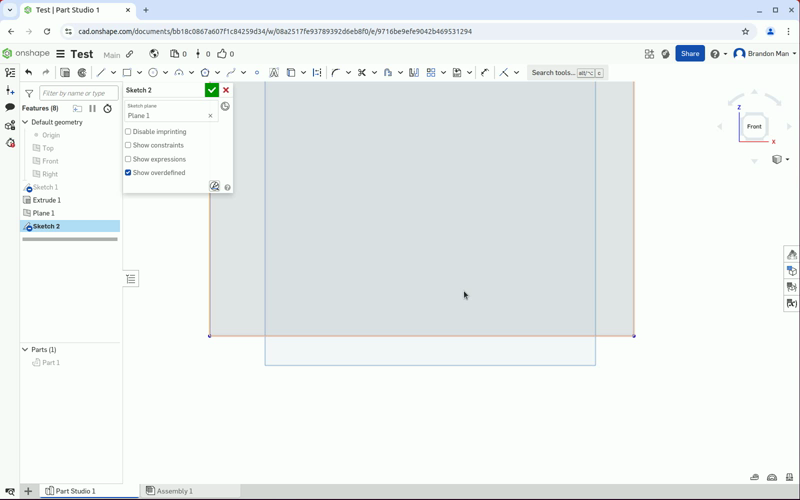
scroll(-6)
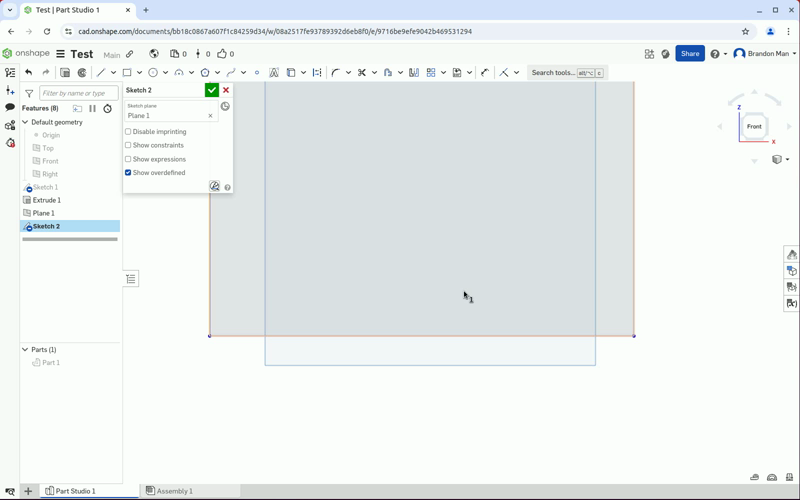
scroll(-6)
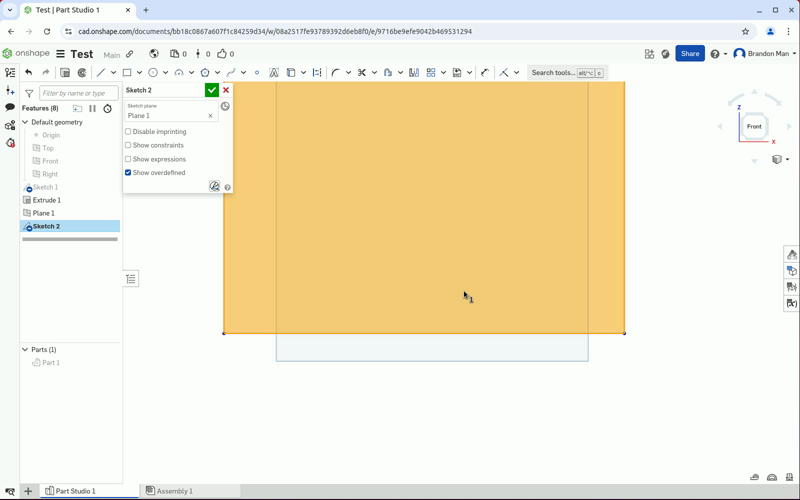
scroll(-6)
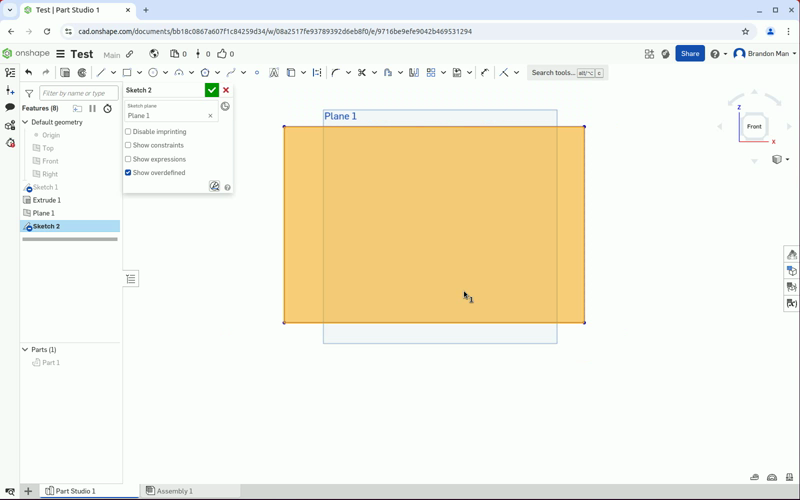
scroll(-6)
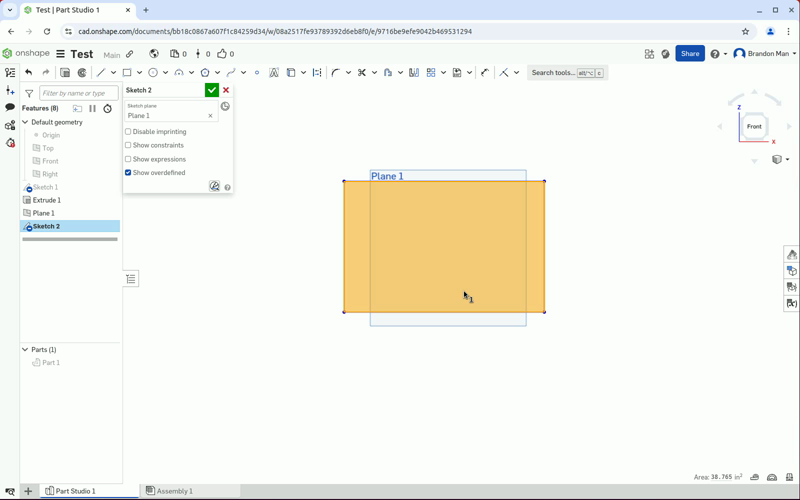
scroll(-6)
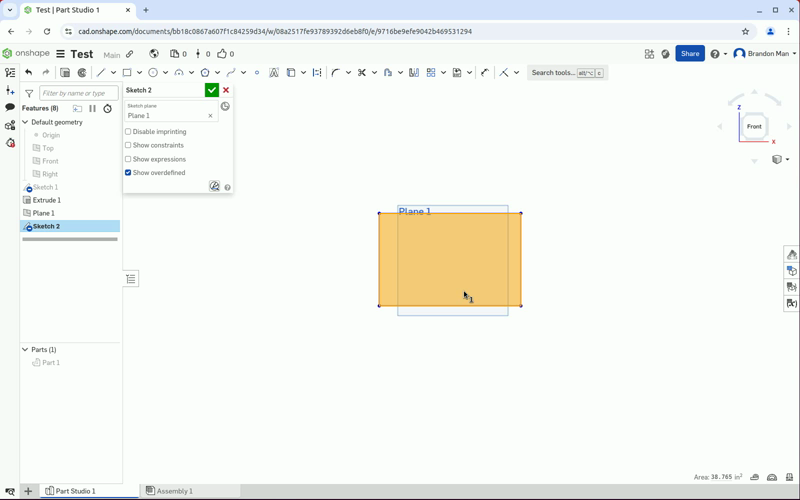
scroll(-6)
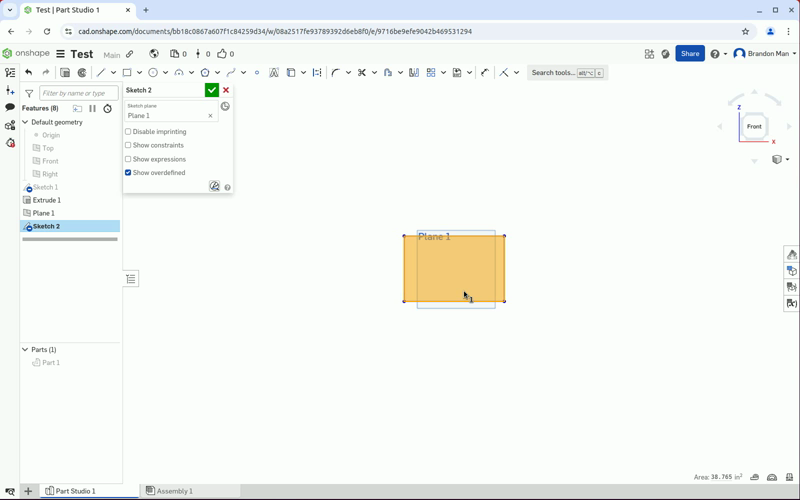
scroll(-6)
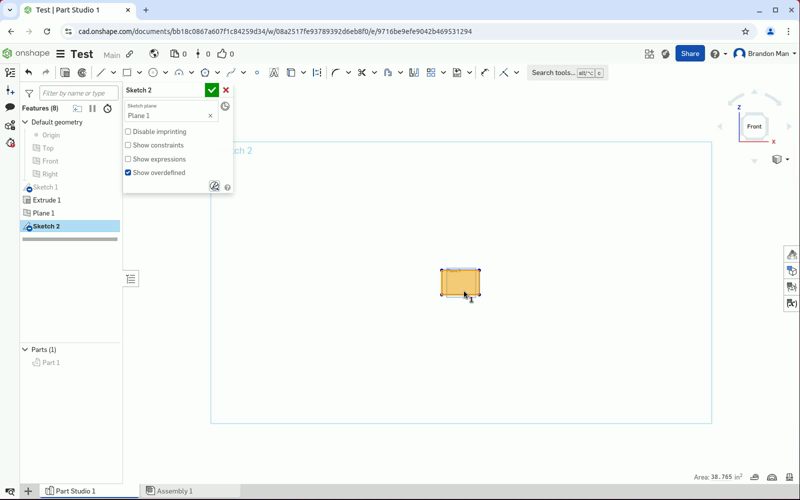
mouse_move(73, 352)
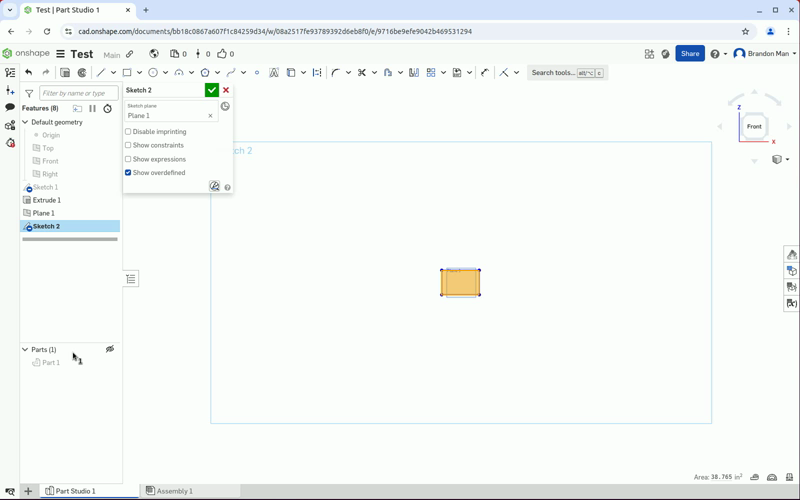
key(shift+y)
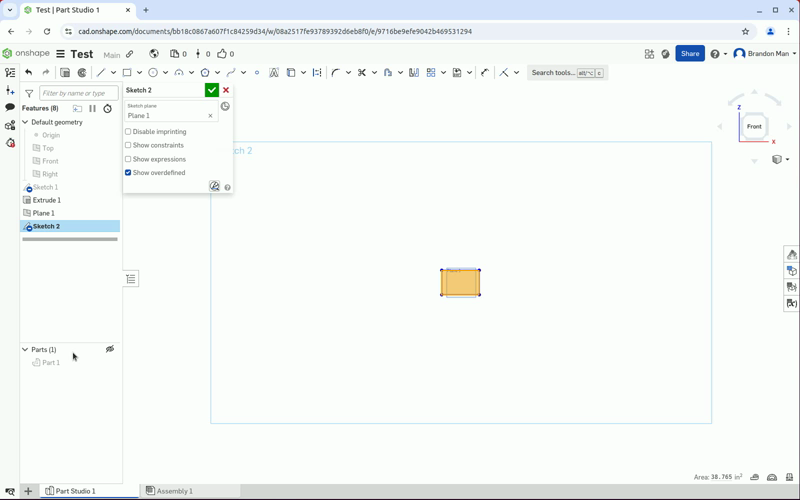
key(shift+e)
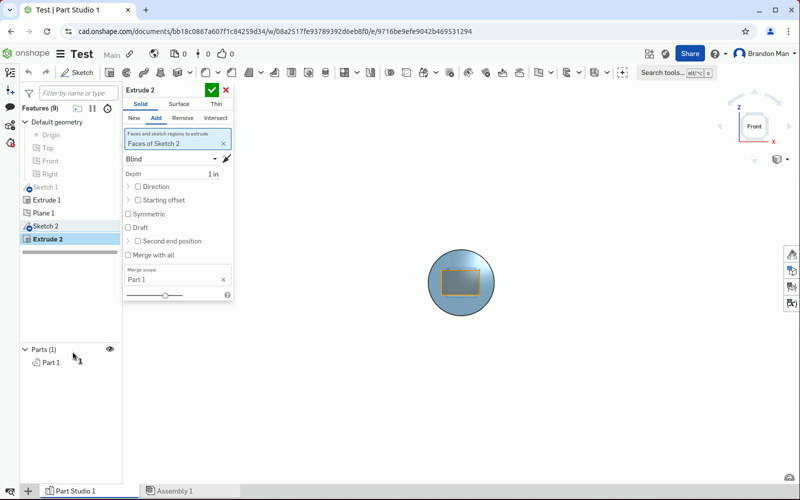
mouse_move(143, 106)
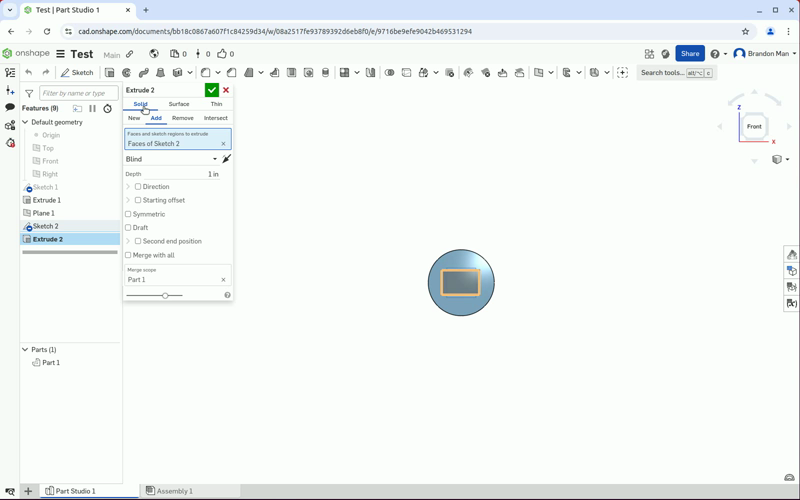
click(143, 106)
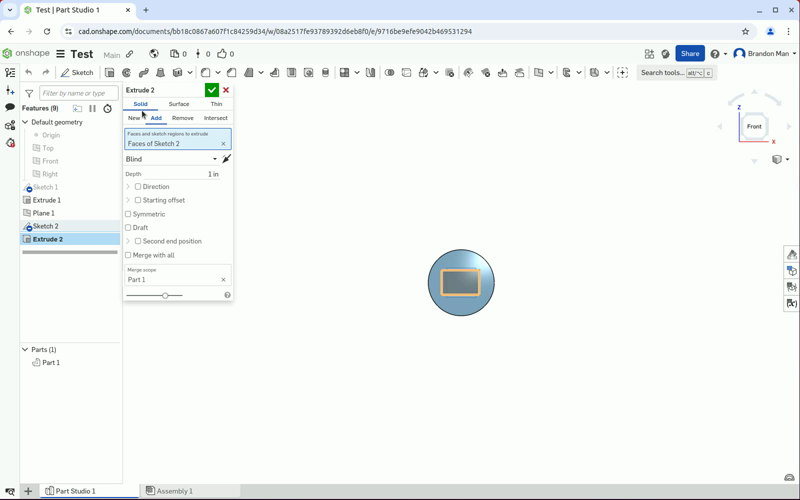
mouse_move(137, 120)
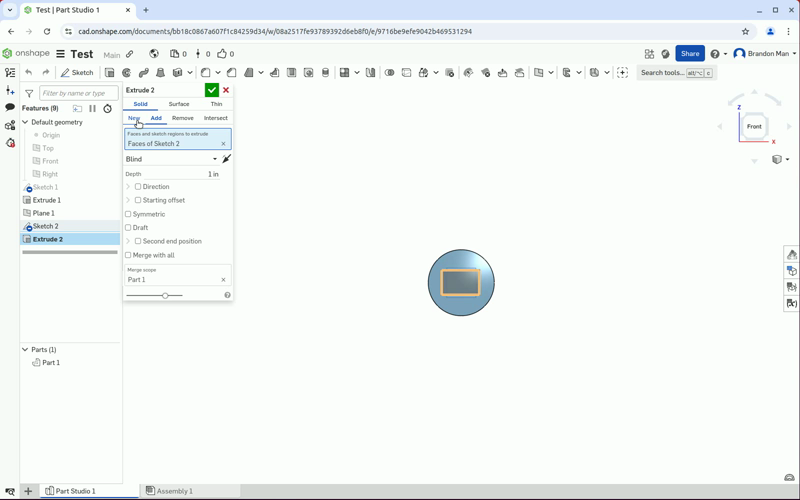
click(137, 120)
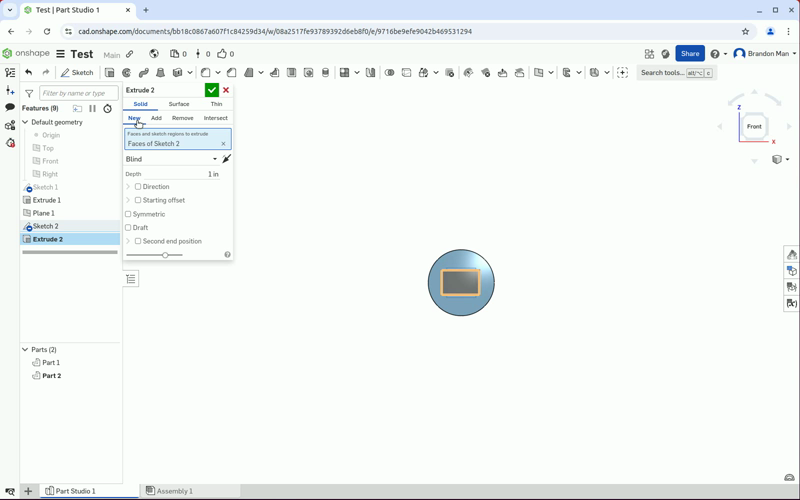
key(tab, 4)
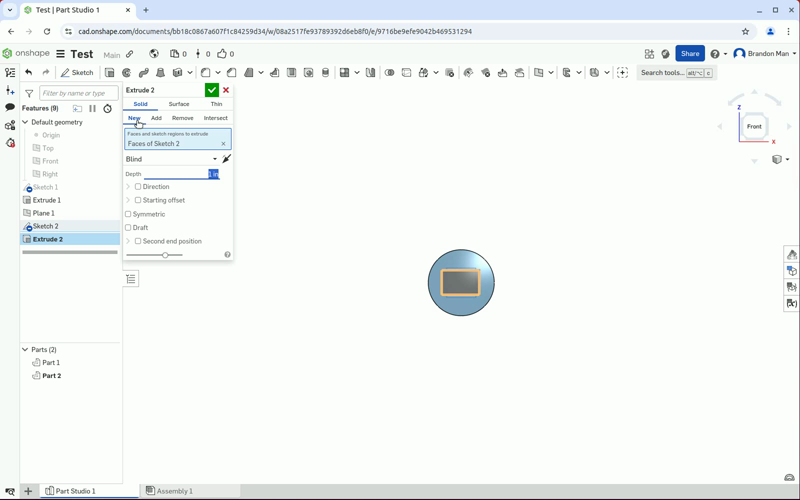
text(3.851)
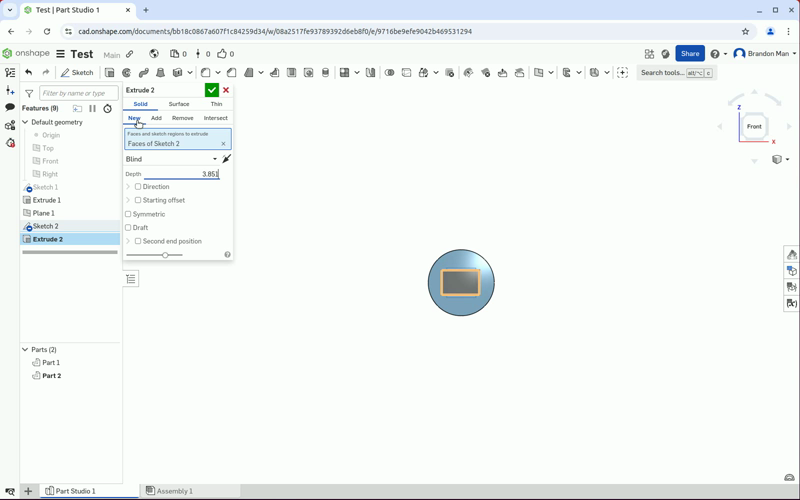
key(enter)
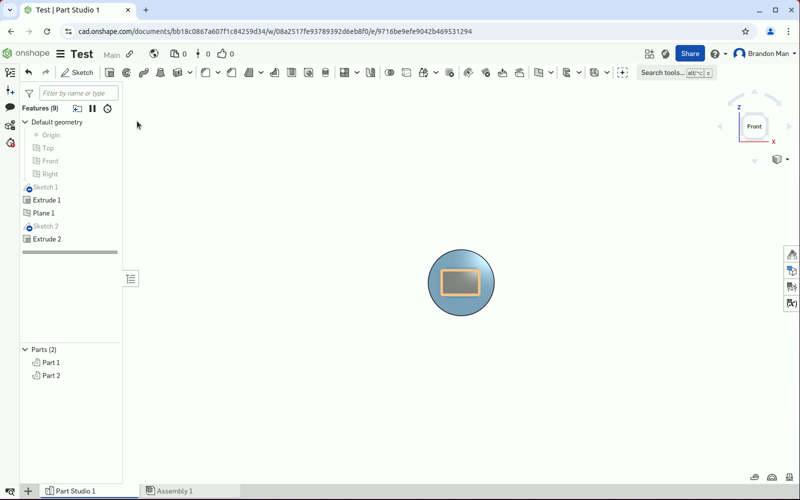
key(shift+h)
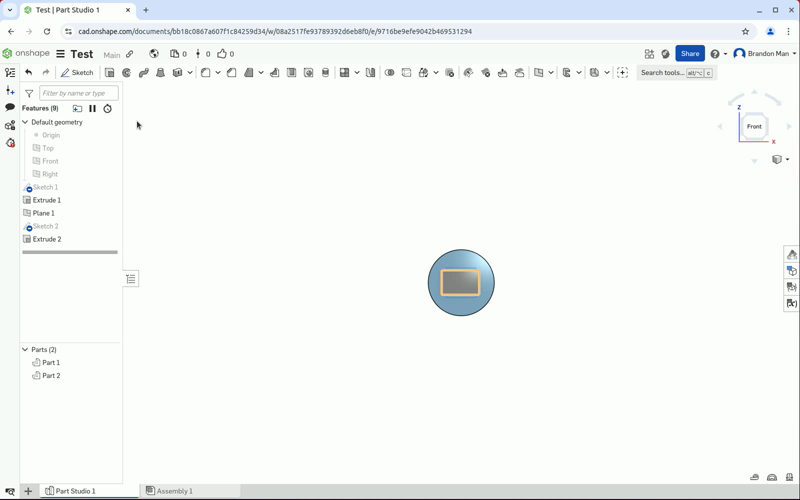
key(shift+h)
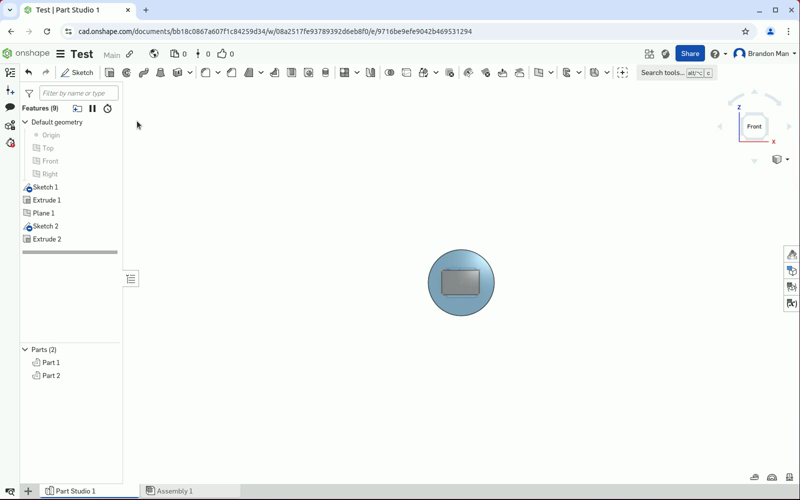
key(shift+7)
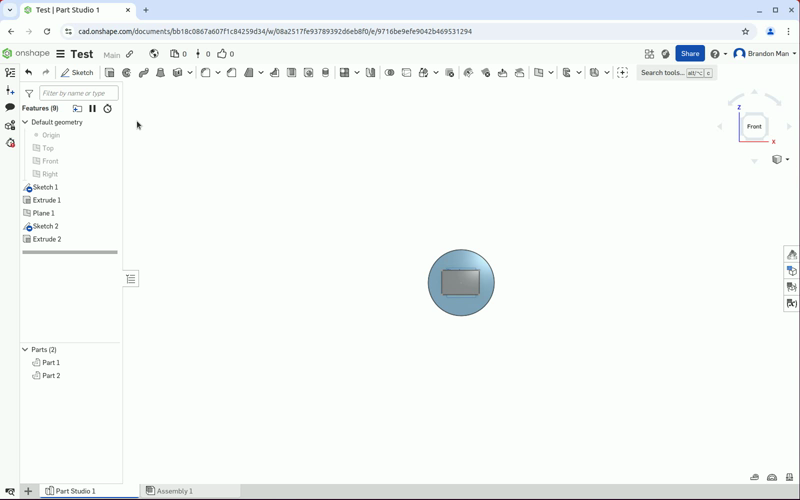
key(left, 2)
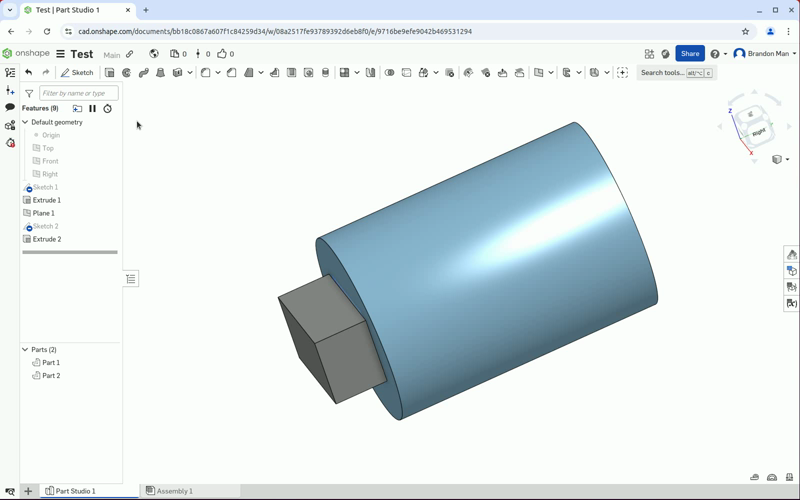
key(down, 2)
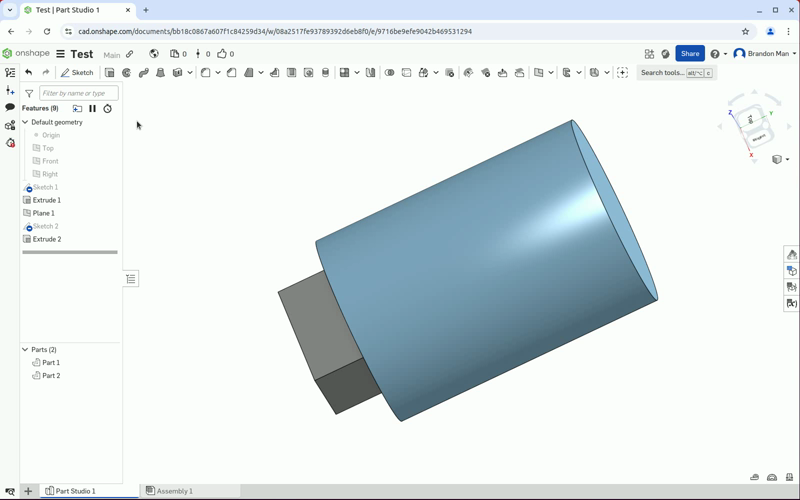
key(up, 2)
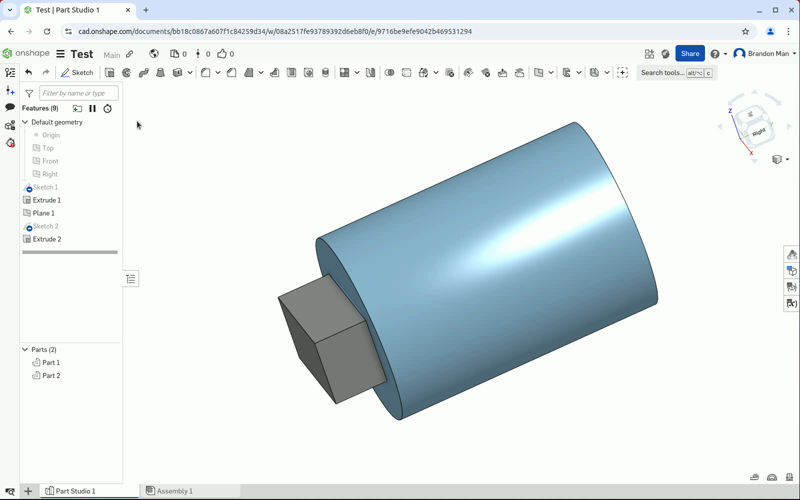
key(right, 2)
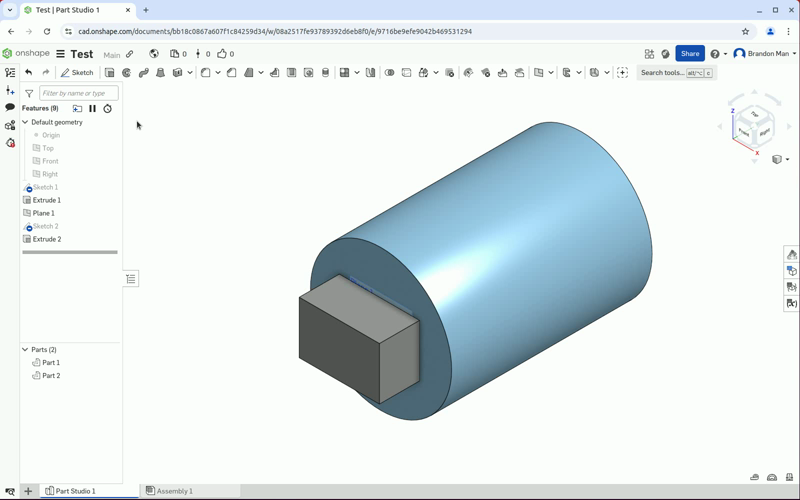
mouse_move(73, 189)
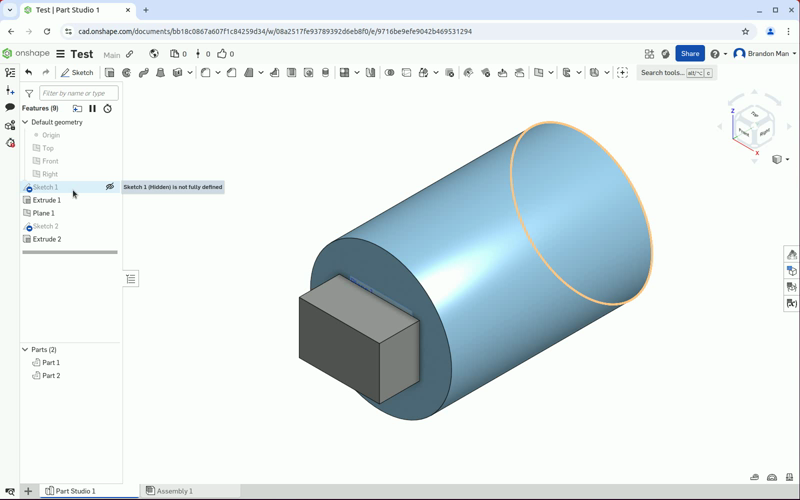
click(73, 189)